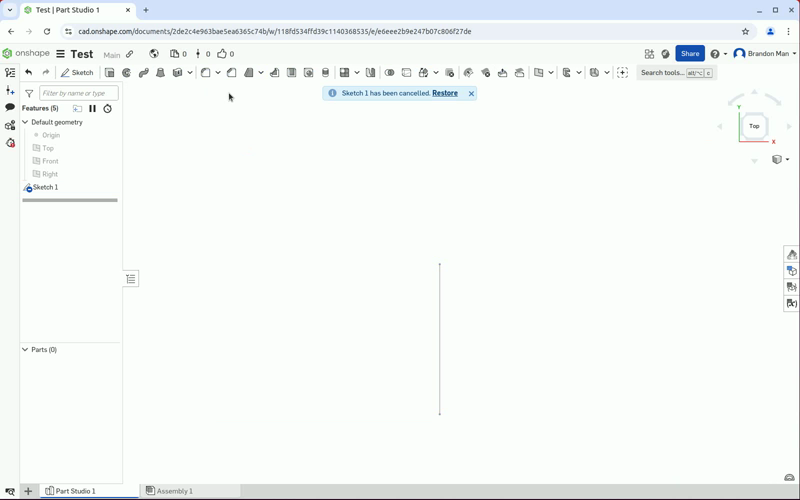
key(shift+h)
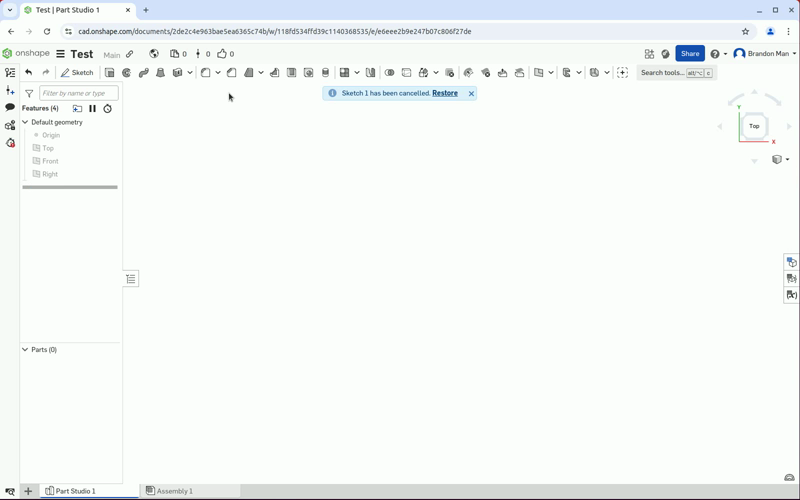
mouse_move(73, 352)
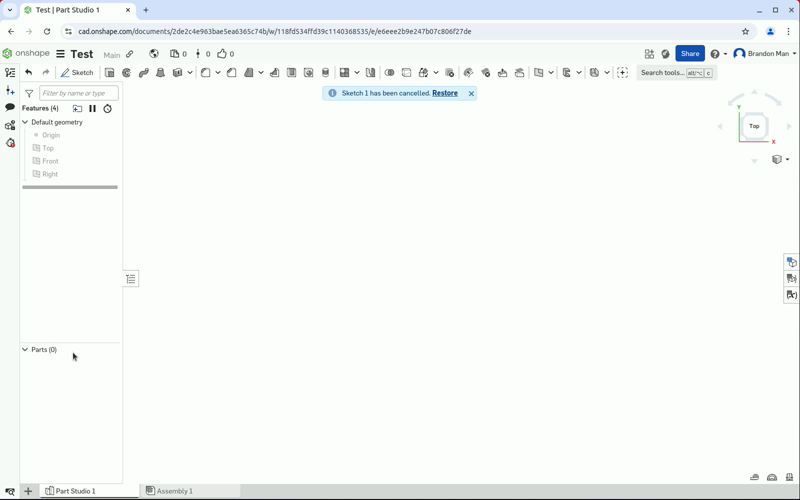
key(y)
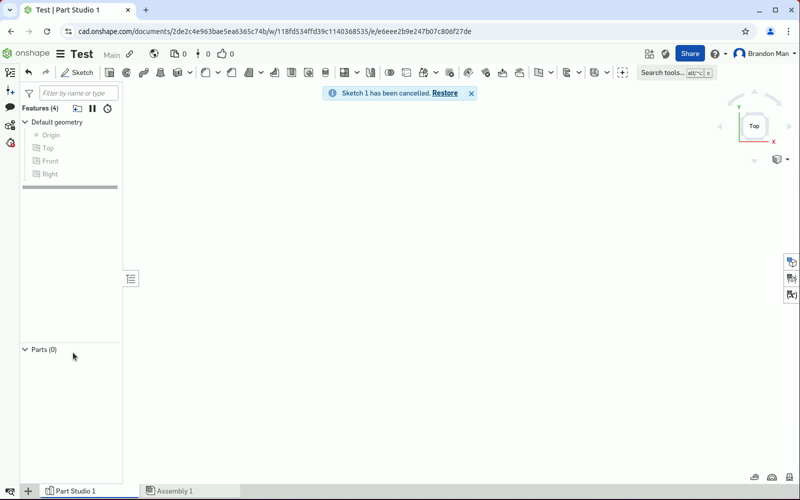
key(shift+p)
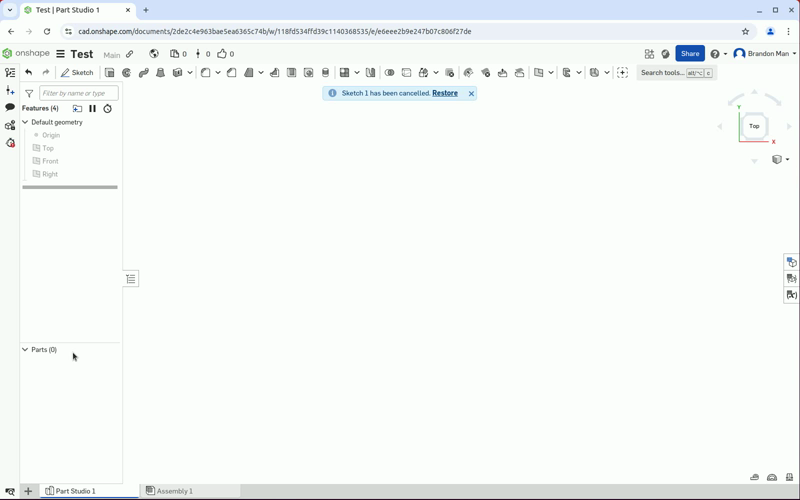
key(space)
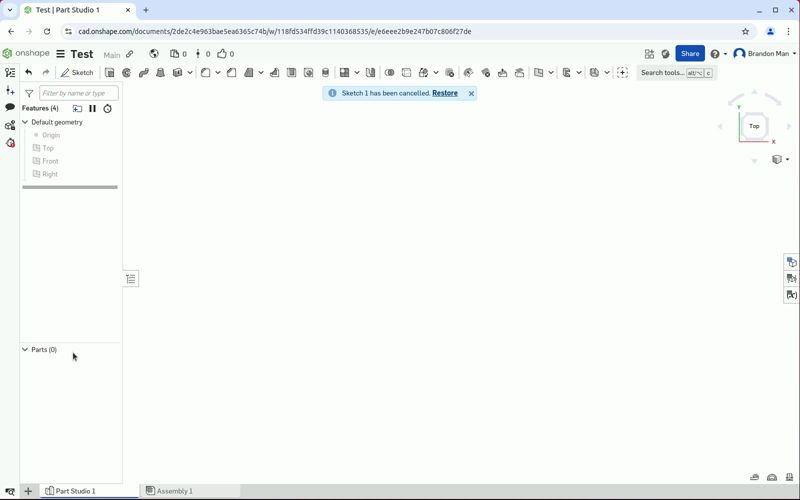
key_down(shift)
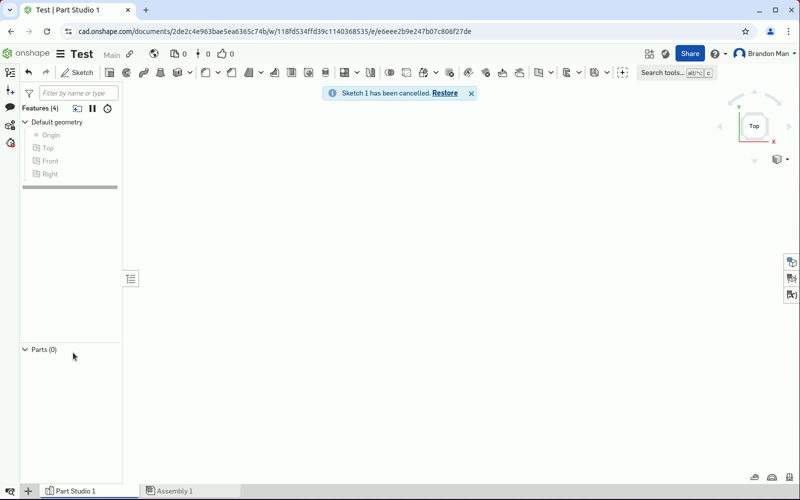
key(up)
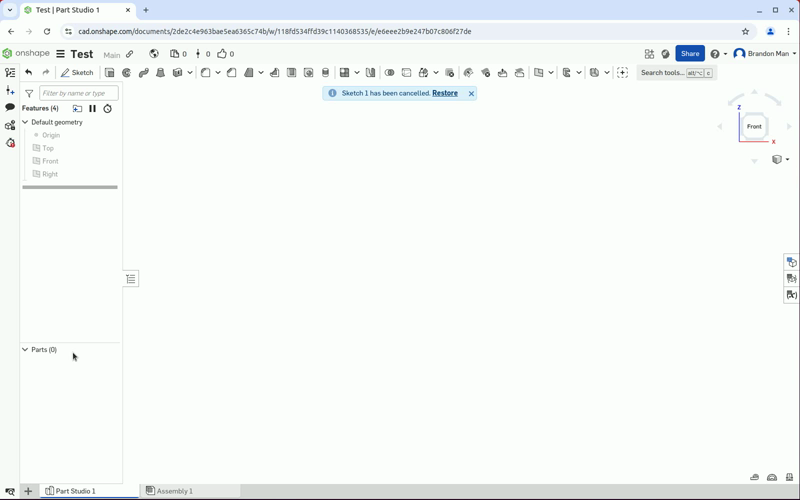
key_up(shift)
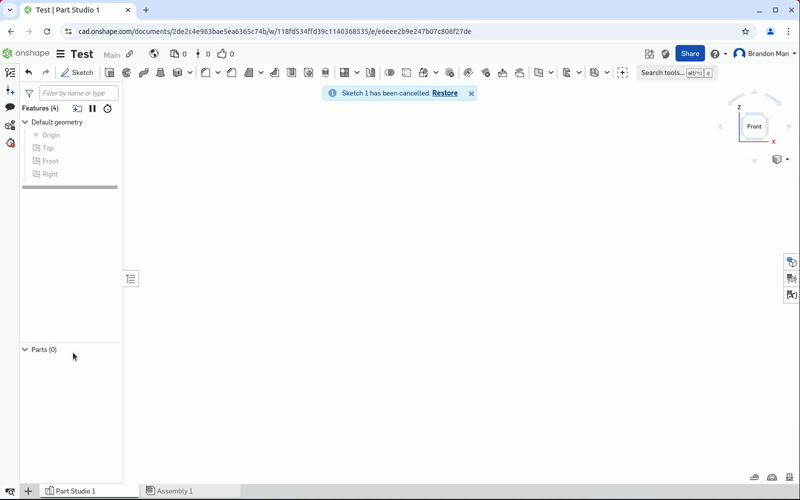
mouse_move(73, 352)
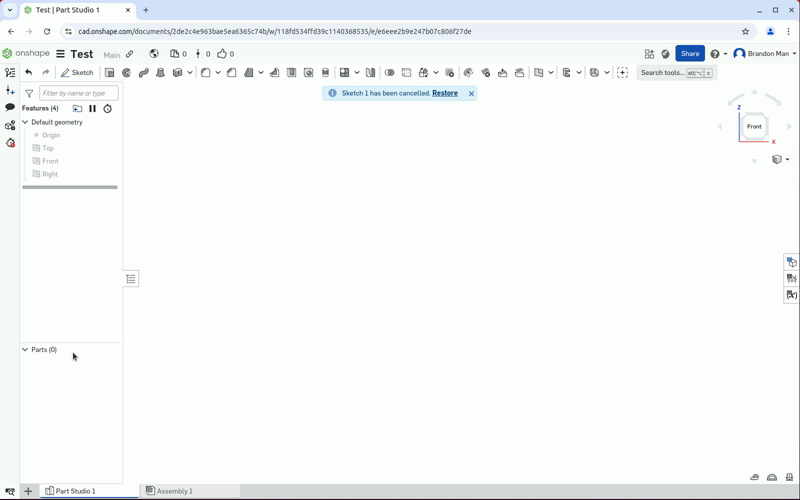
key(shift+y)
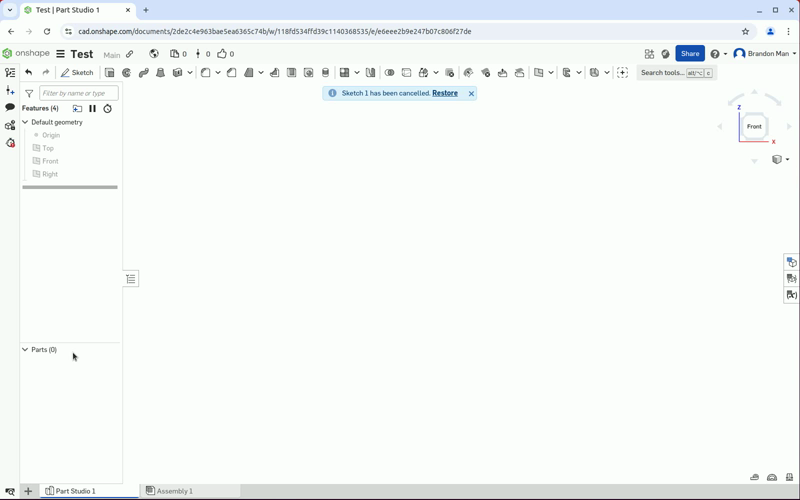
key(shift+s)
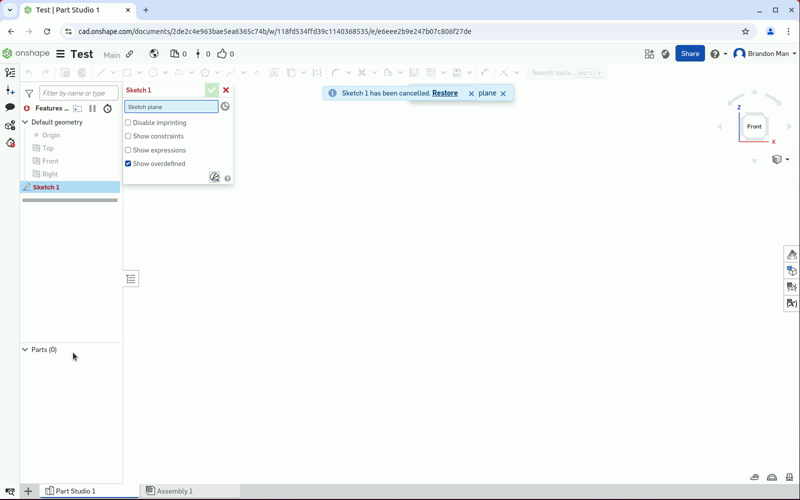
mouse_move(73, 163)
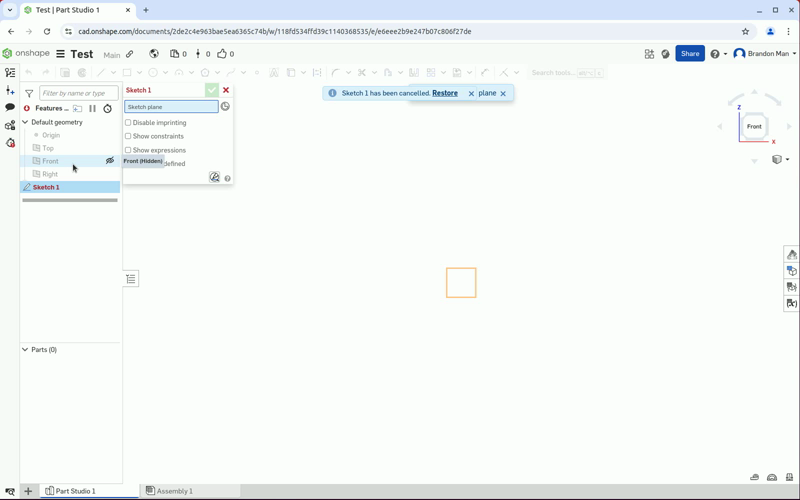
click(73, 163)
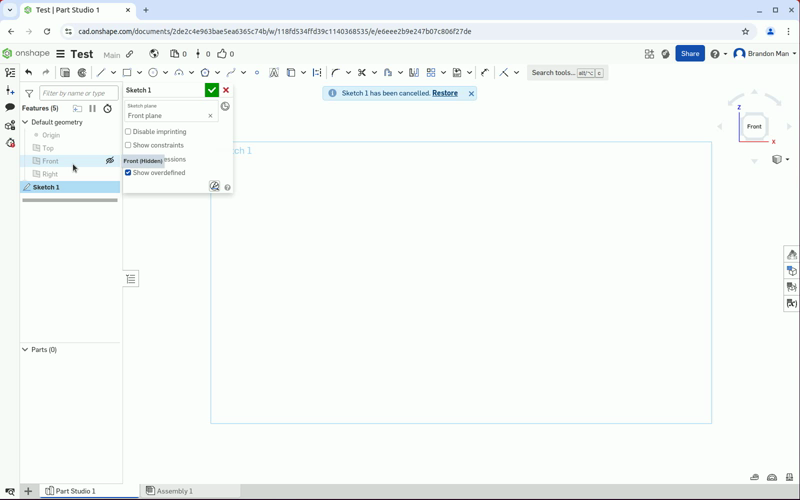
mouse_move(73, 352)
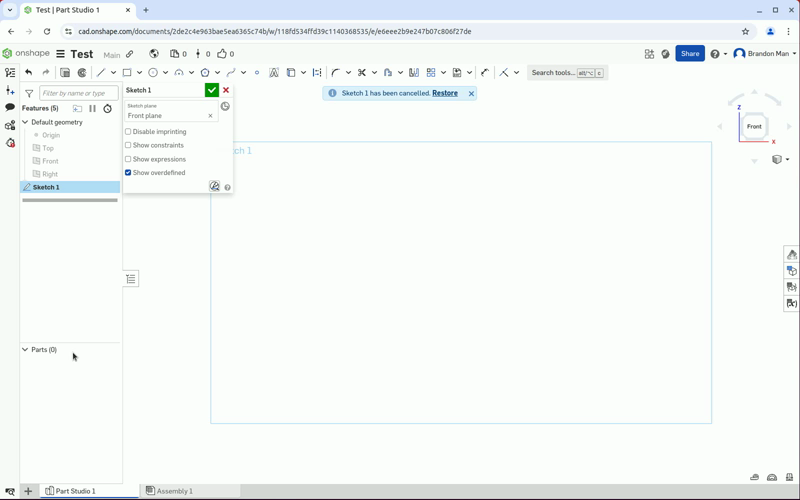
key(y)
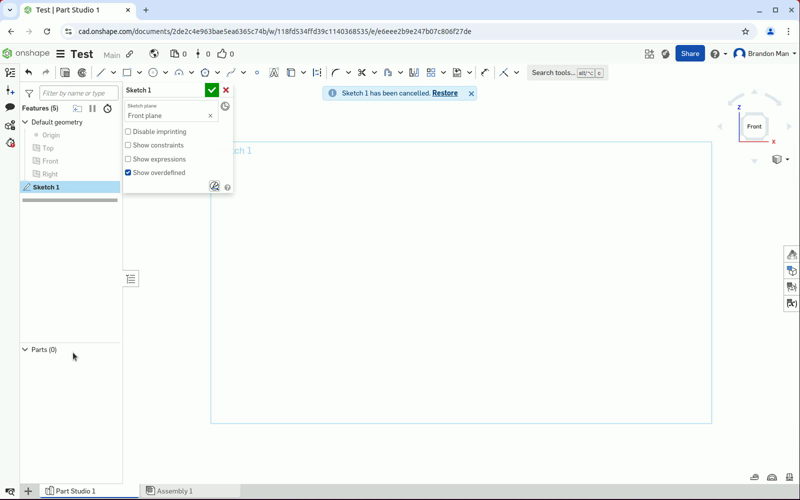
key(l)
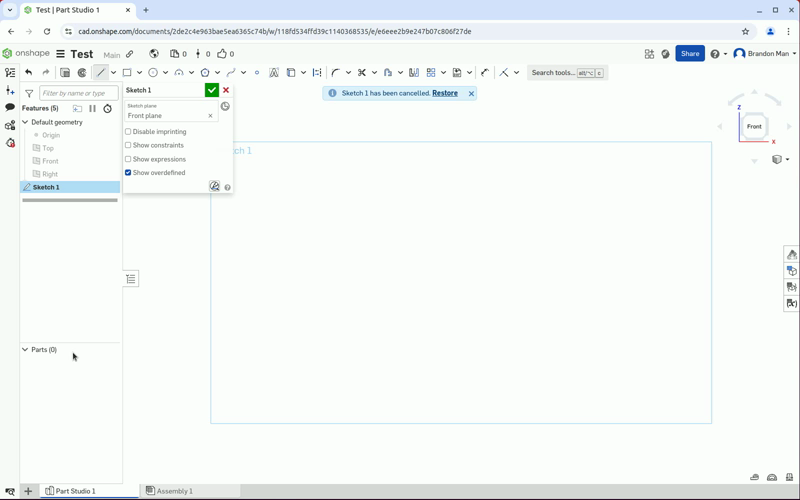
key_down(shift)
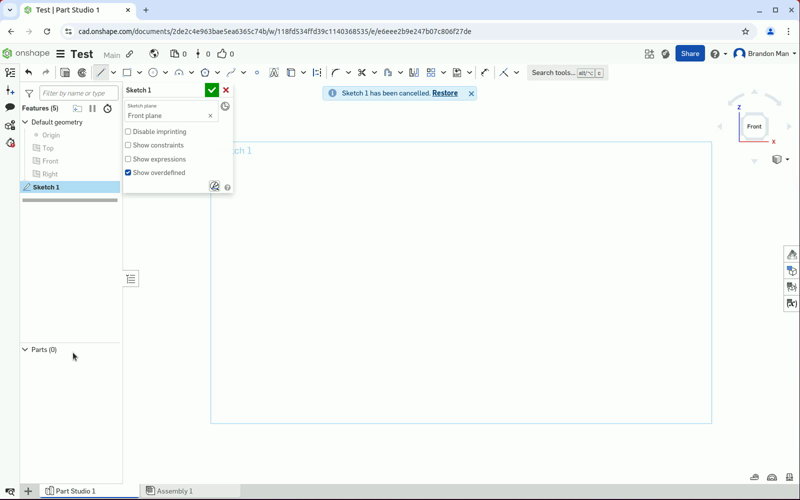
mouse_move(348, 332)
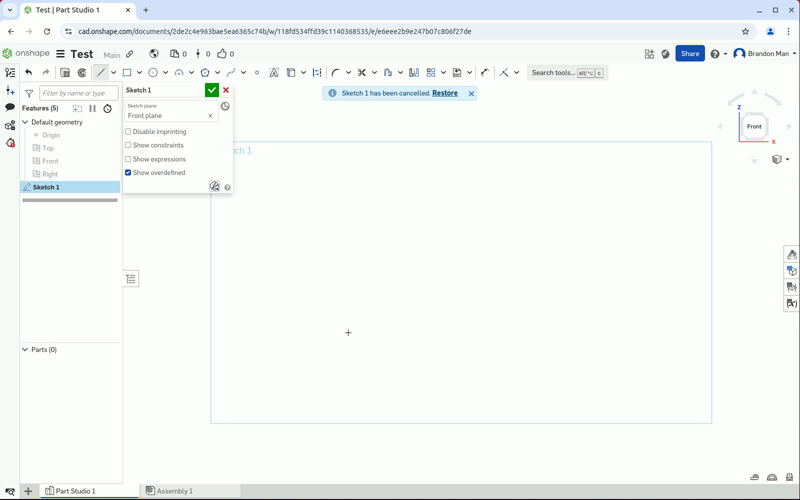
click(348, 332)
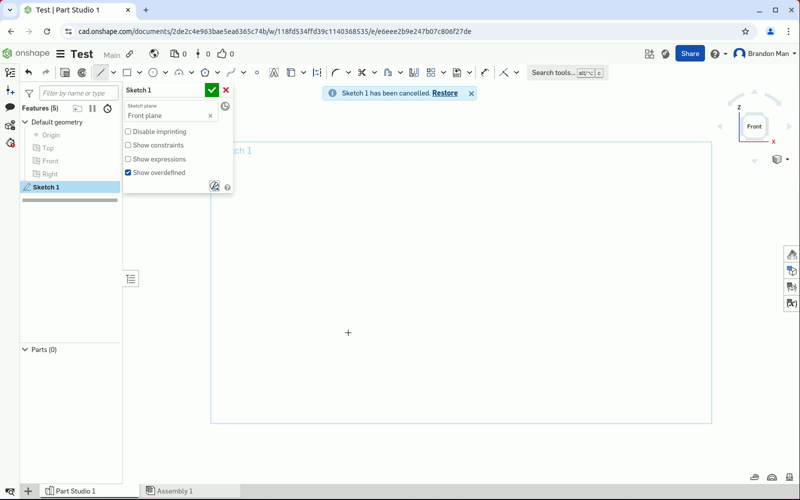
key_up(shift)
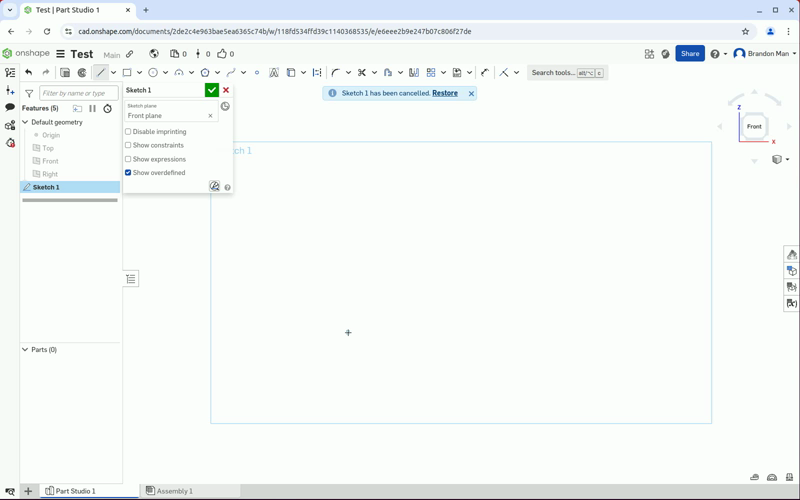
key_down(shift)
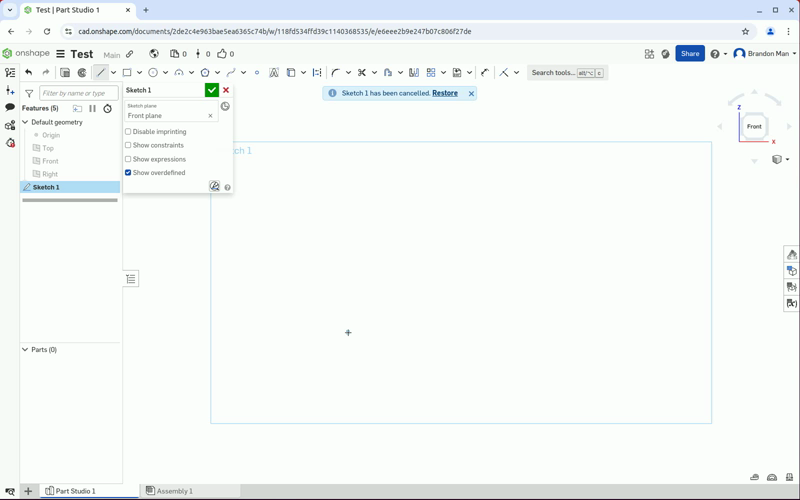
mouse_move(572, 332)
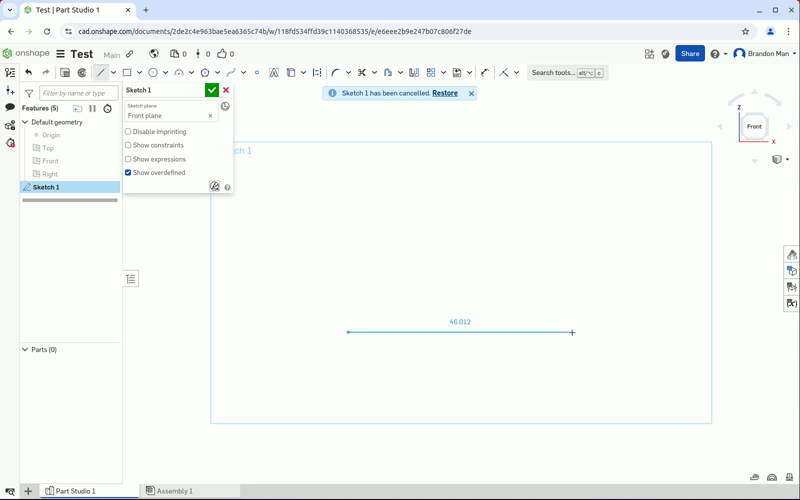
click(572, 332)
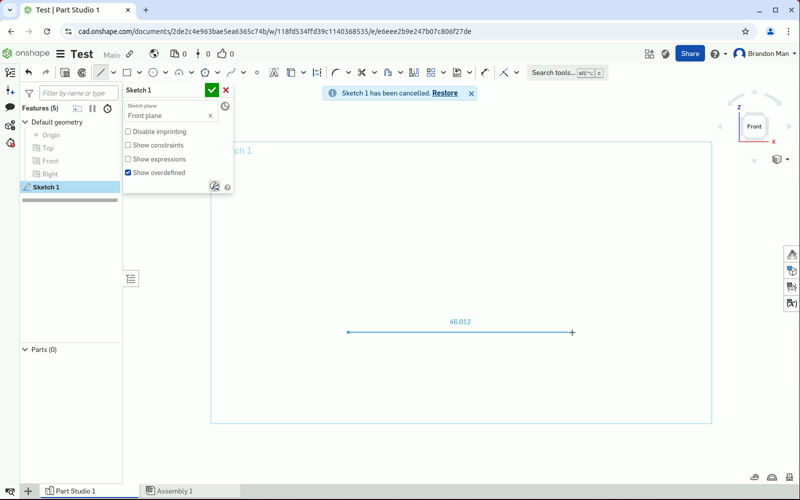
key_up(shift)
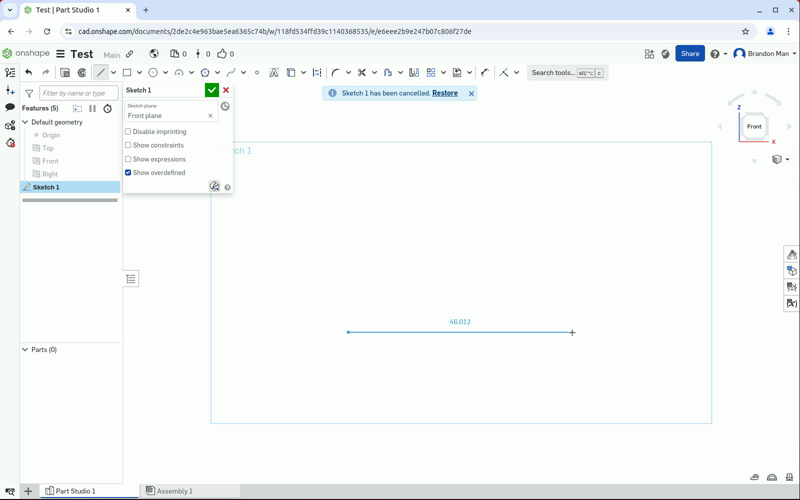
key_down(shift)
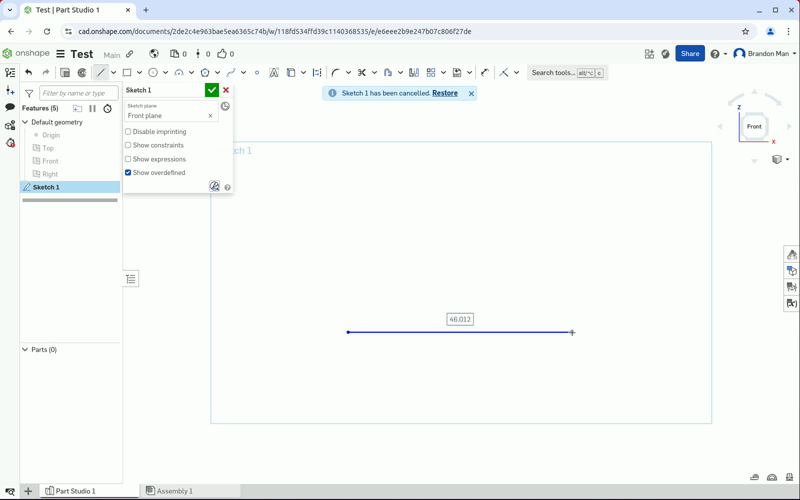
mouse_move(572, 233)
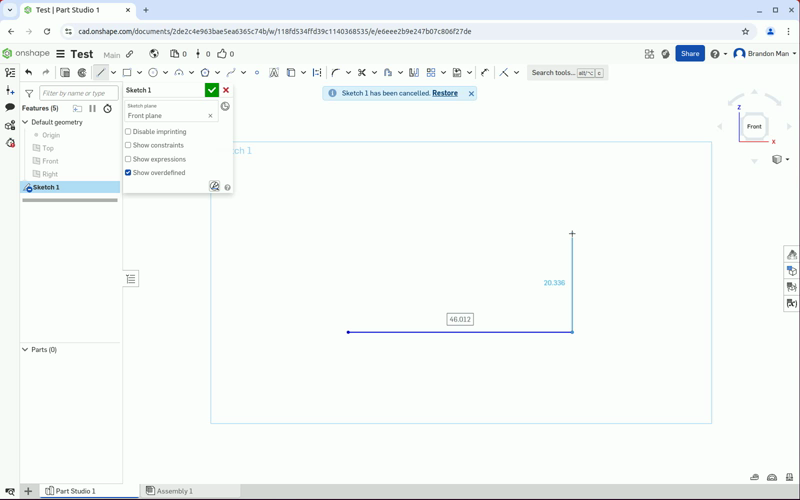
click(572, 233)
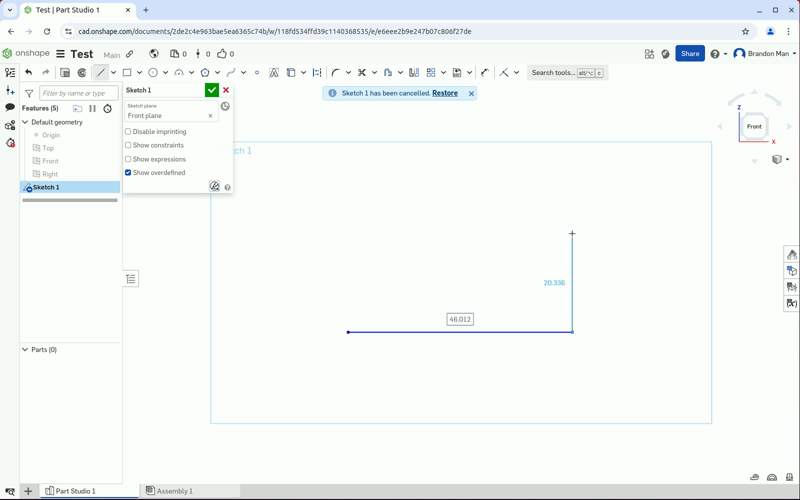
key_up(shift)
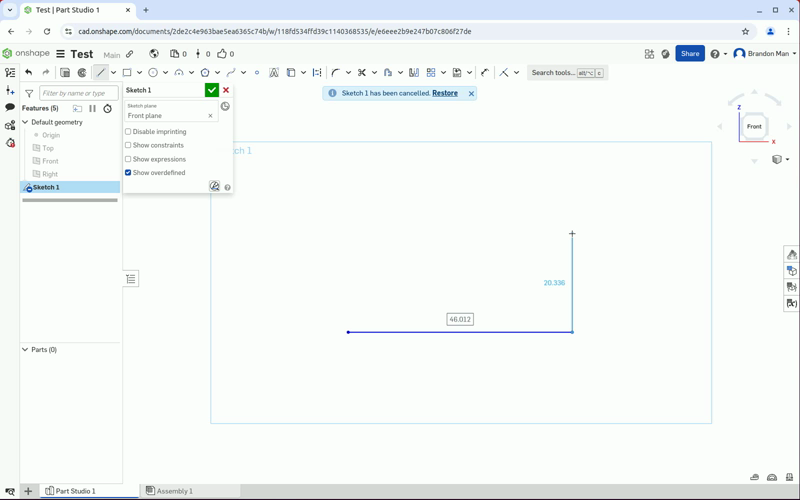
key_down(shift)
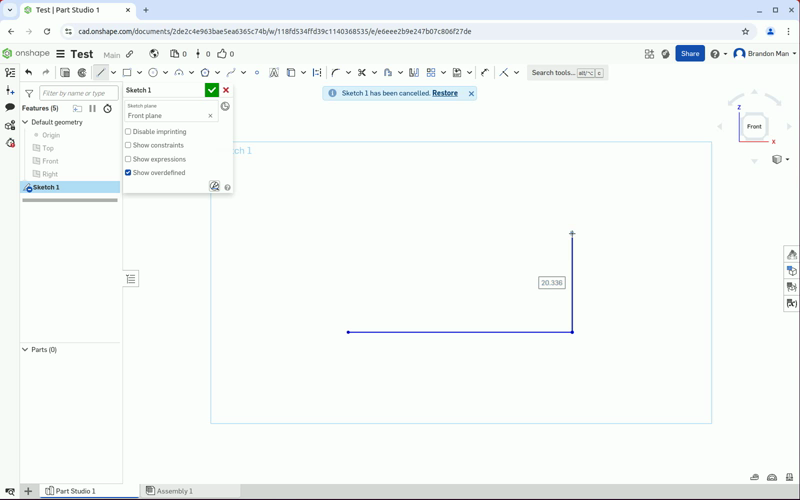
mouse_move(348, 233)
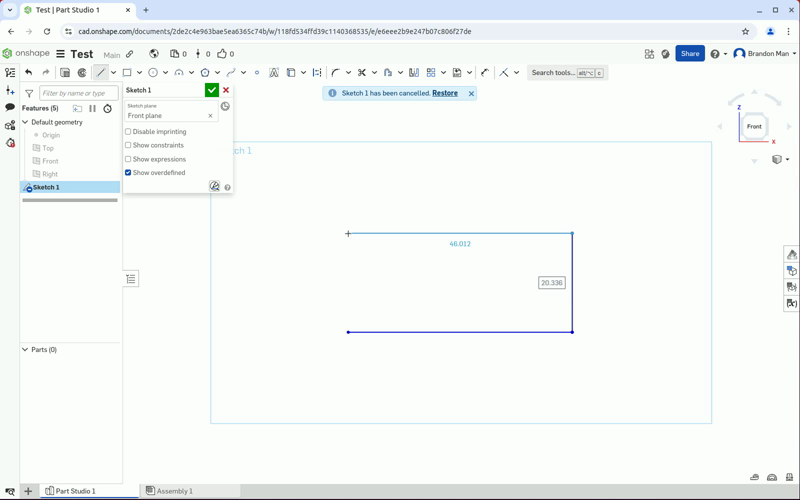
click(348, 233)
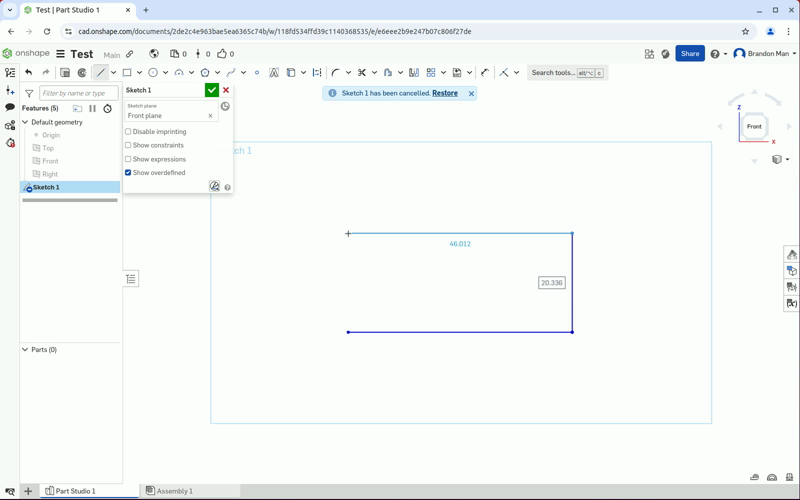
key_up(shift)
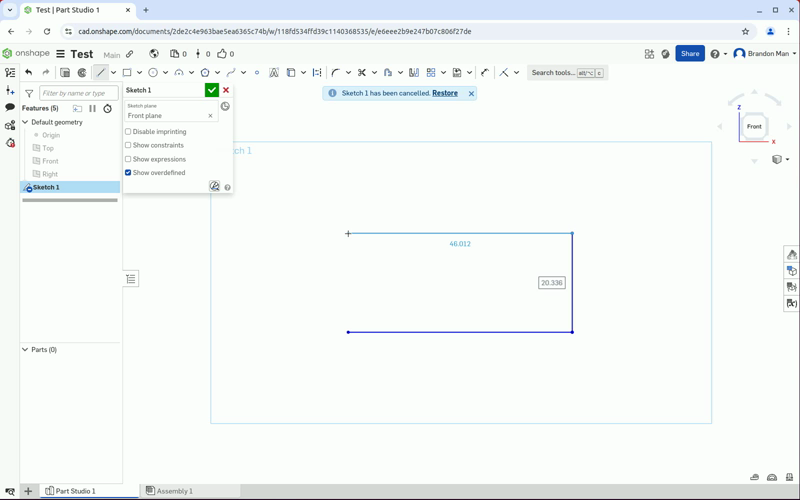
key_down(shift)
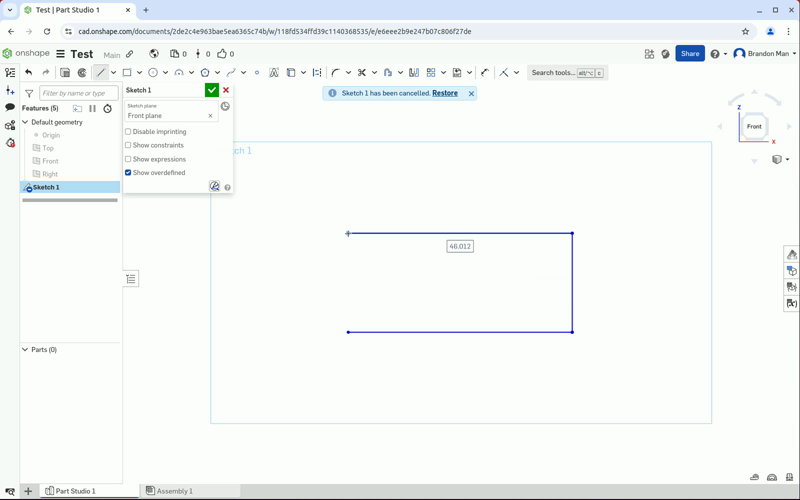
mouse_move(348, 332)
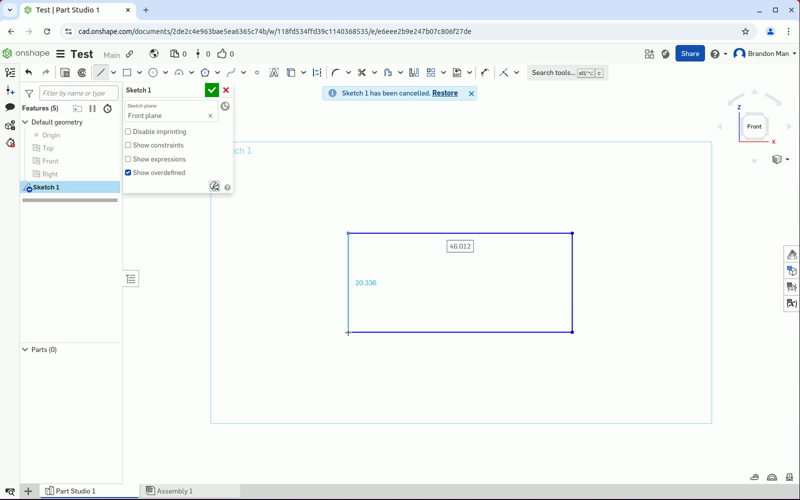
key_up(shift)
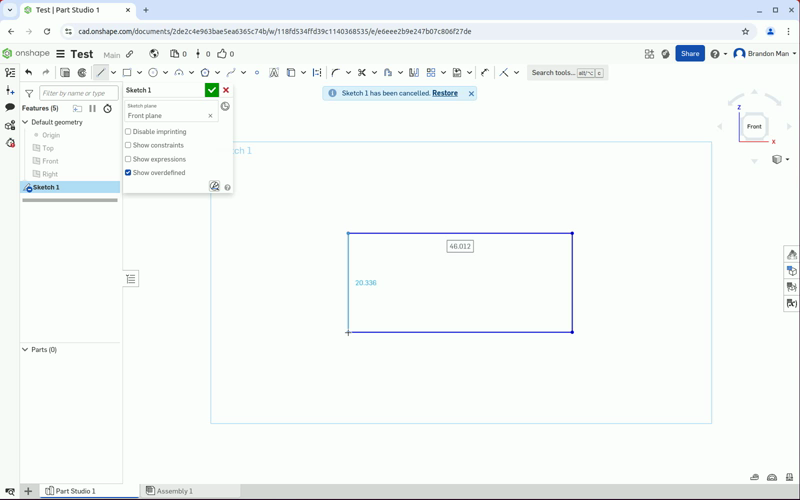
click(348, 332)
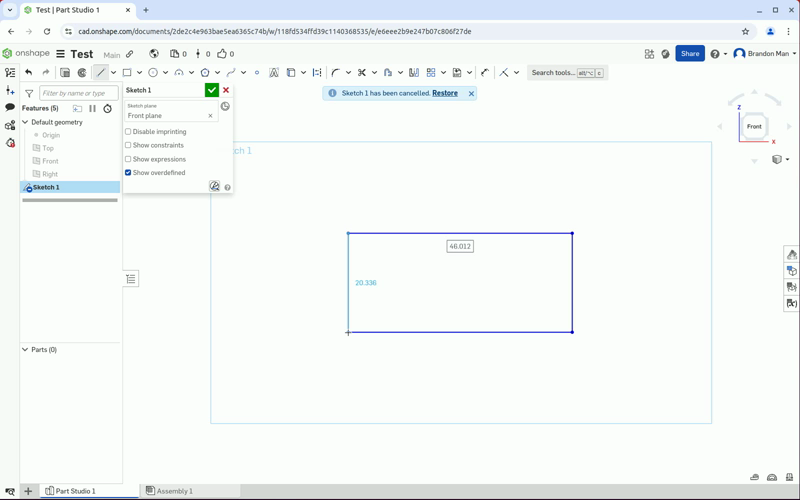
key(esc)
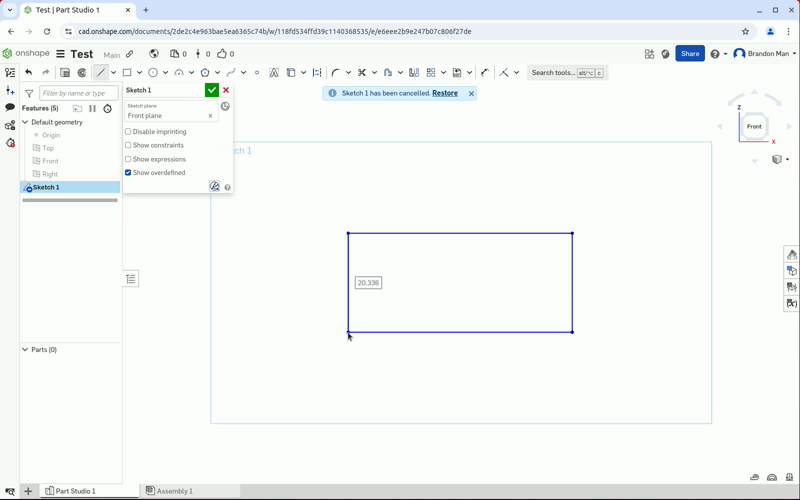
key(c)
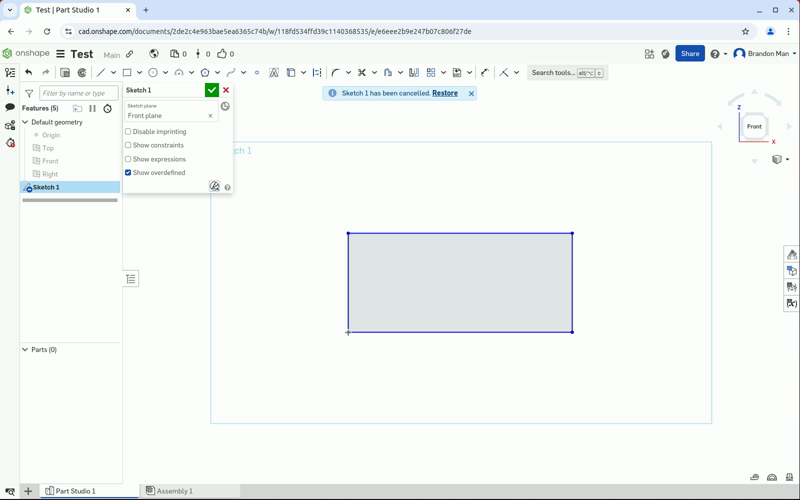
key_down(shift)
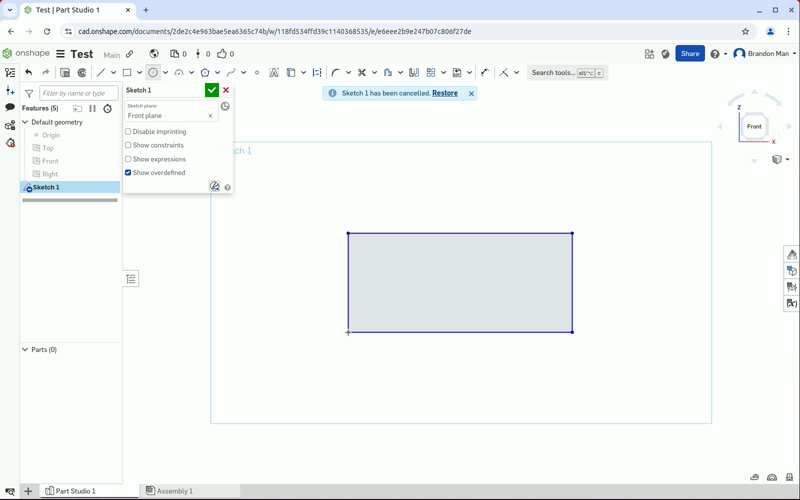
mouse_move(402, 282)
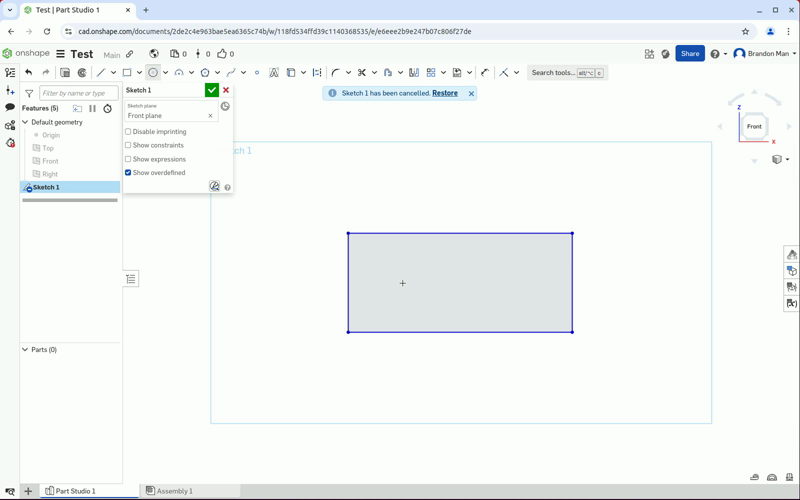
click(402, 282)
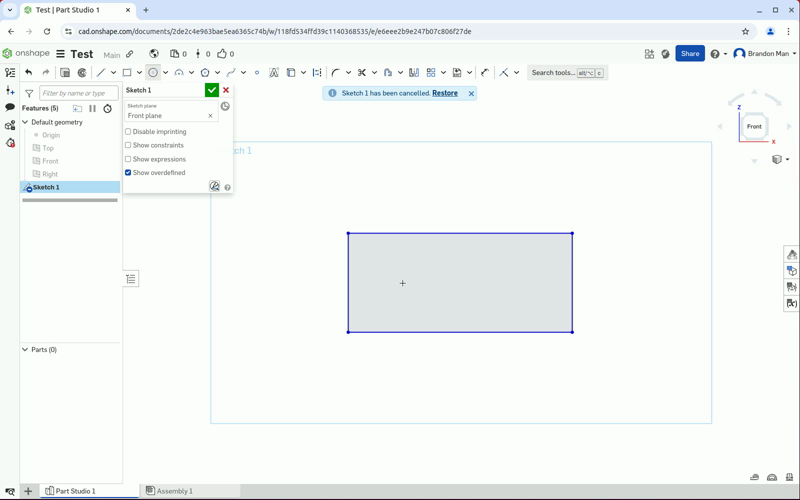
key_up(shift)
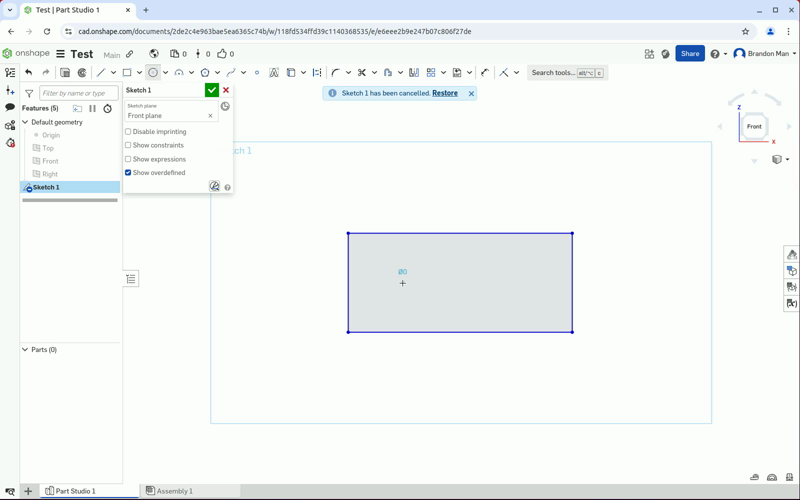
mouse_move(414, 282)
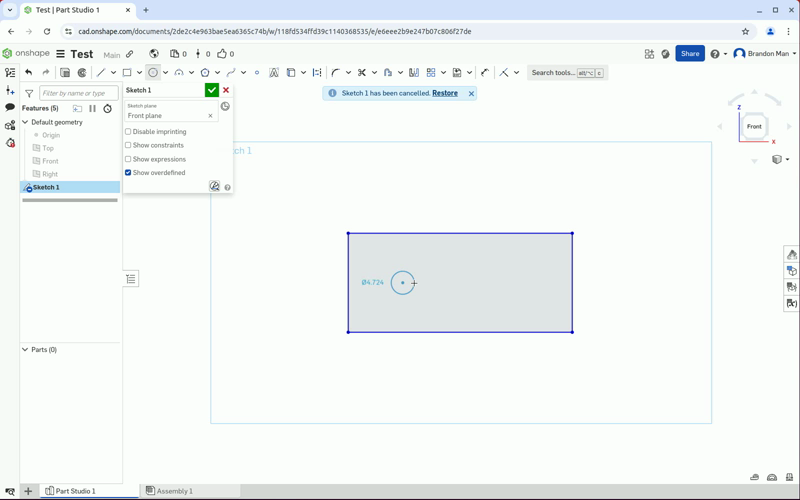
click(414, 282)
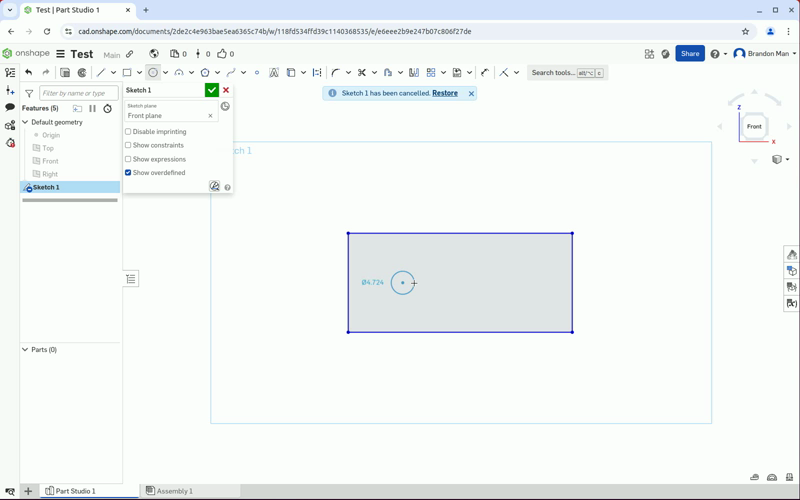
key(esc)
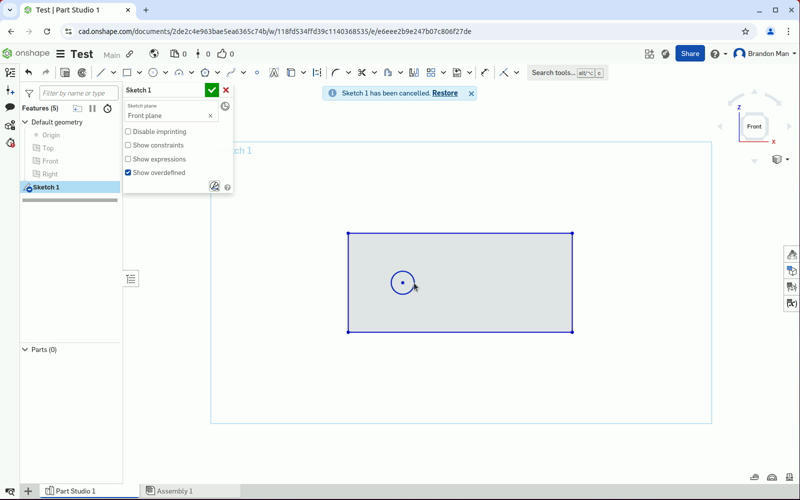
key(c)
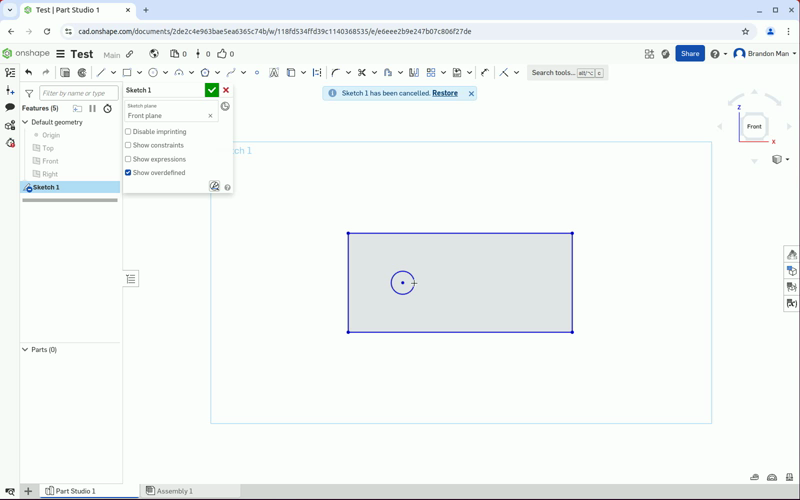
key_down(shift)
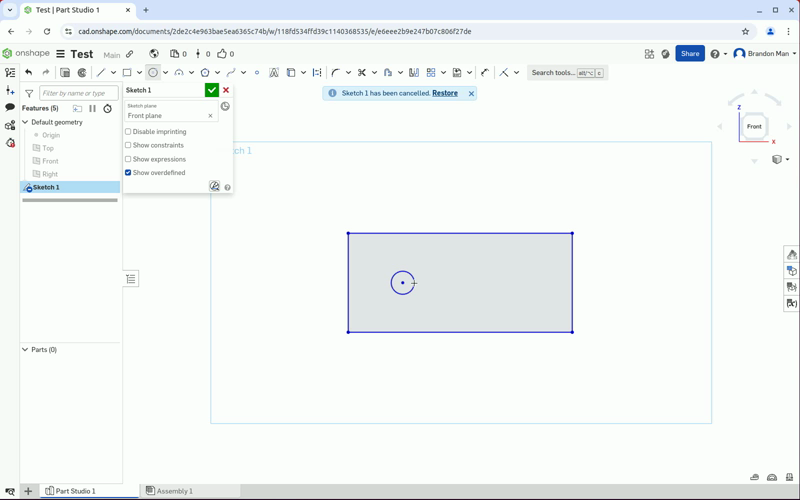
mouse_move(517, 282)
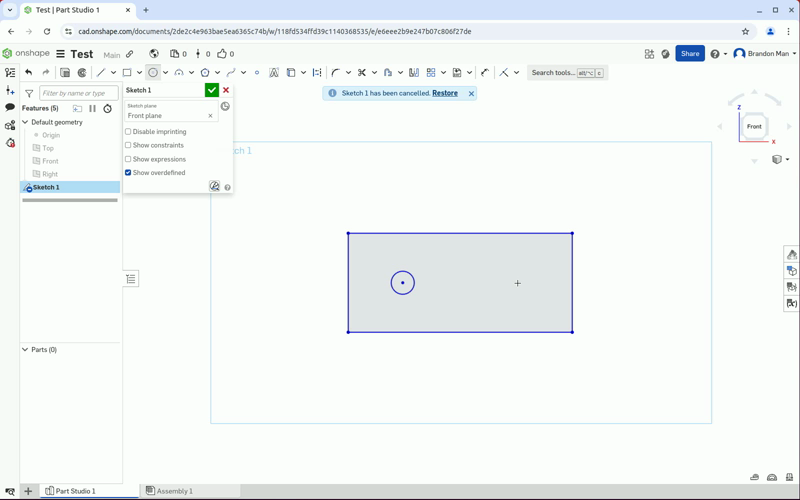
click(517, 282)
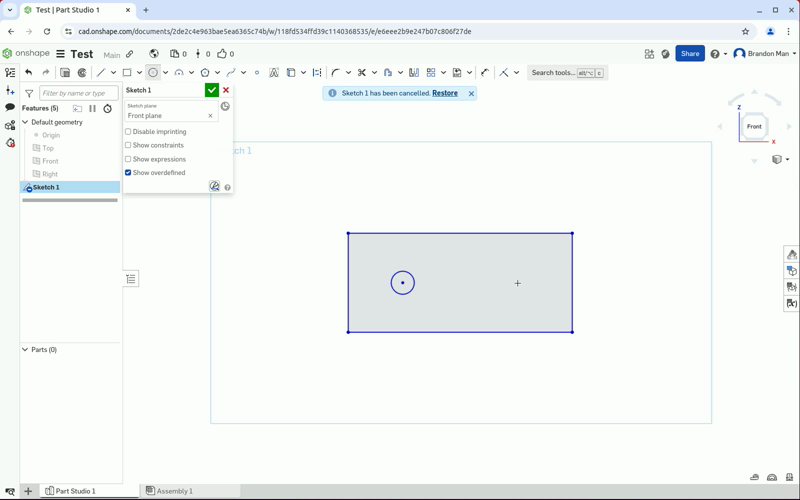
key_up(shift)
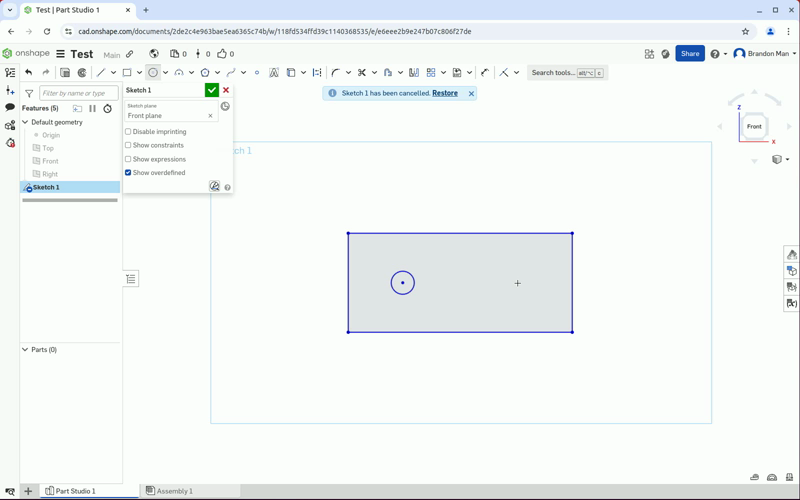
mouse_move(529, 282)
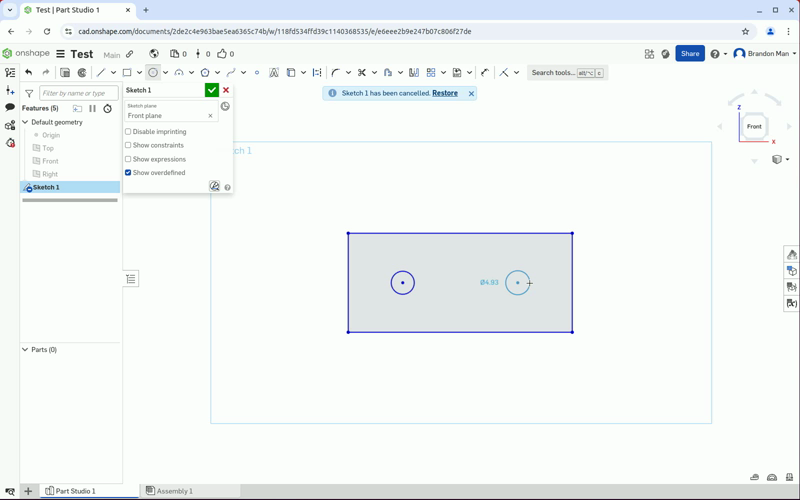
click(529, 282)
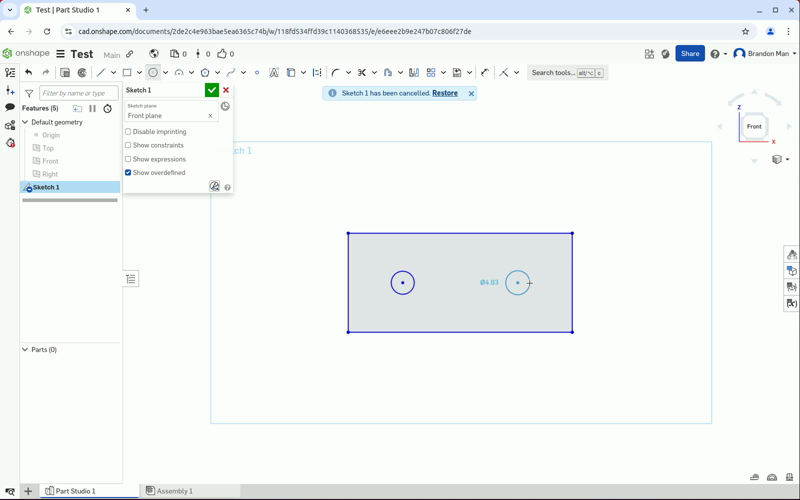
key(esc)
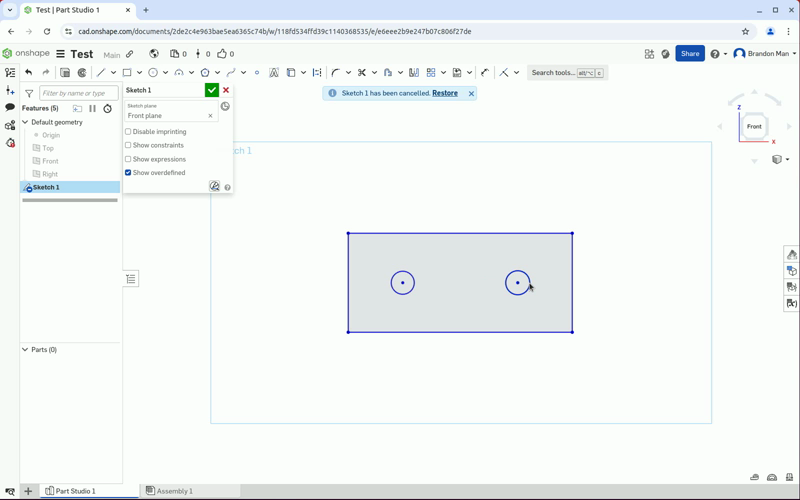
mouse_move(470, 253)
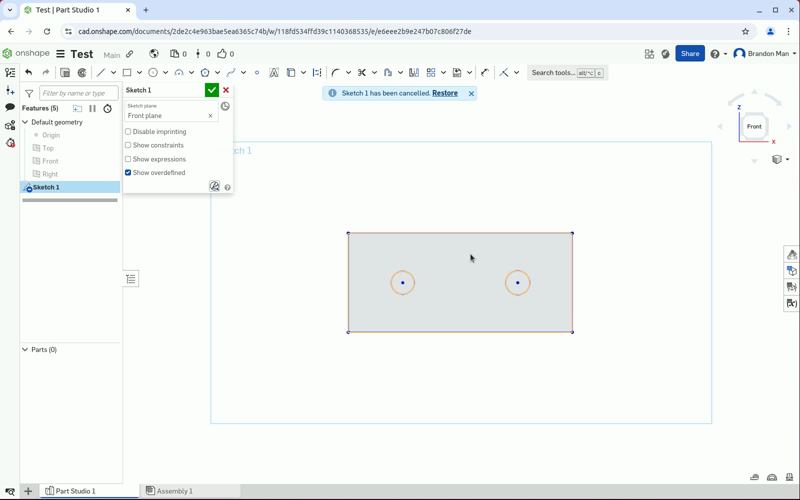
click(470, 253)
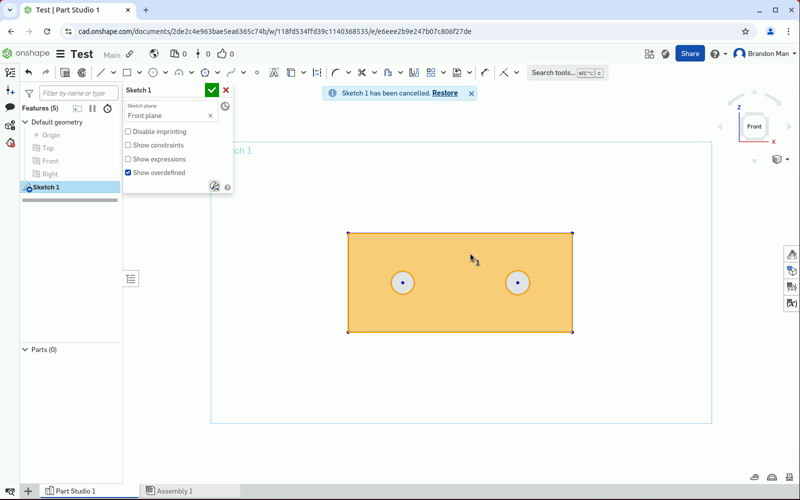
mouse_move(73, 352)
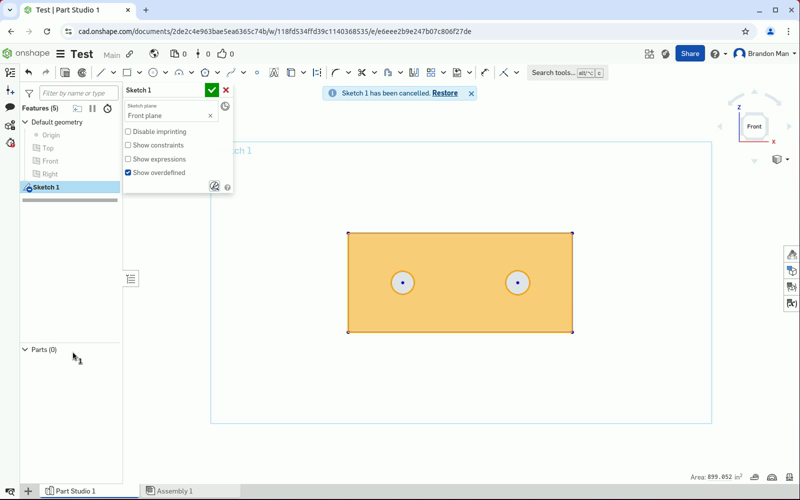
key(shift+y)
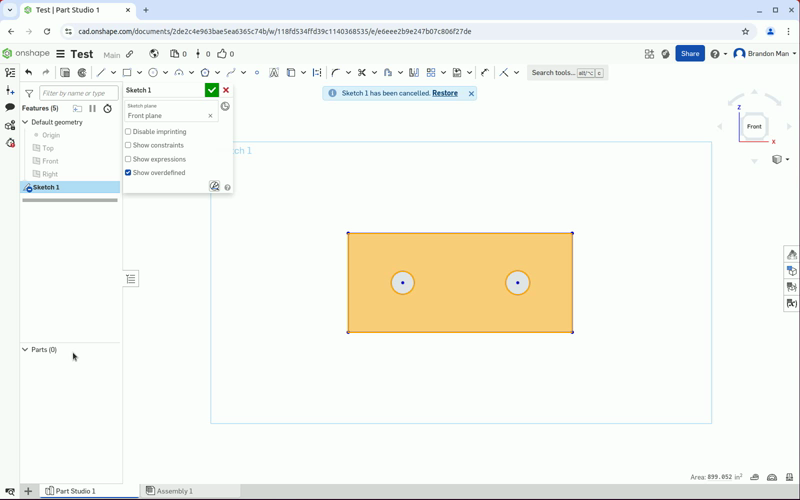
key(shift+e)
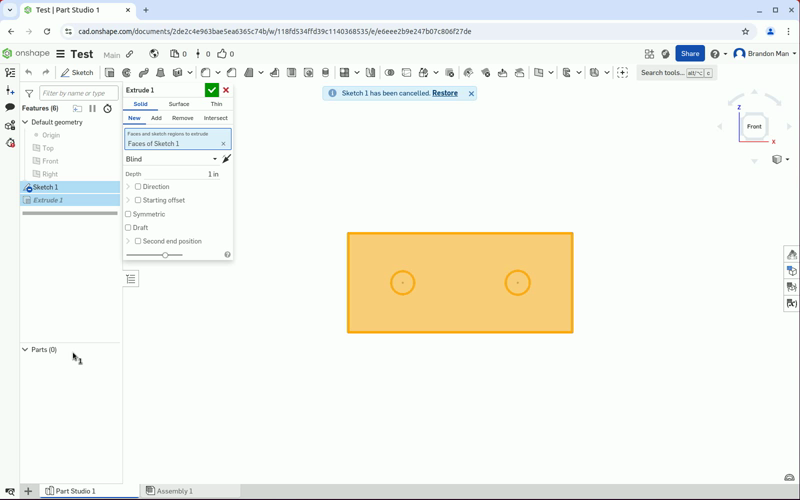
mouse_move(143, 106)
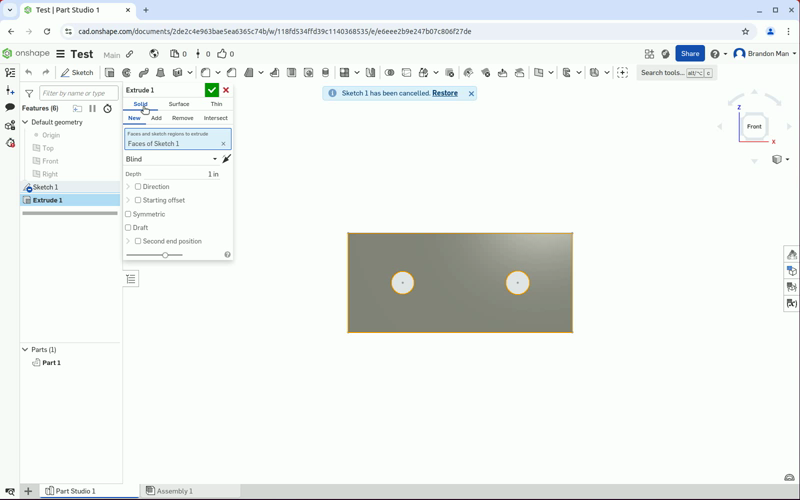
click(143, 106)
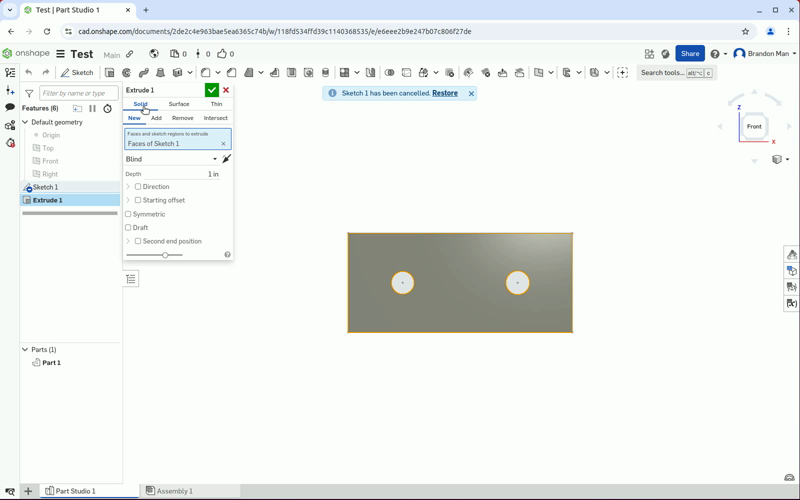
mouse_move(137, 120)
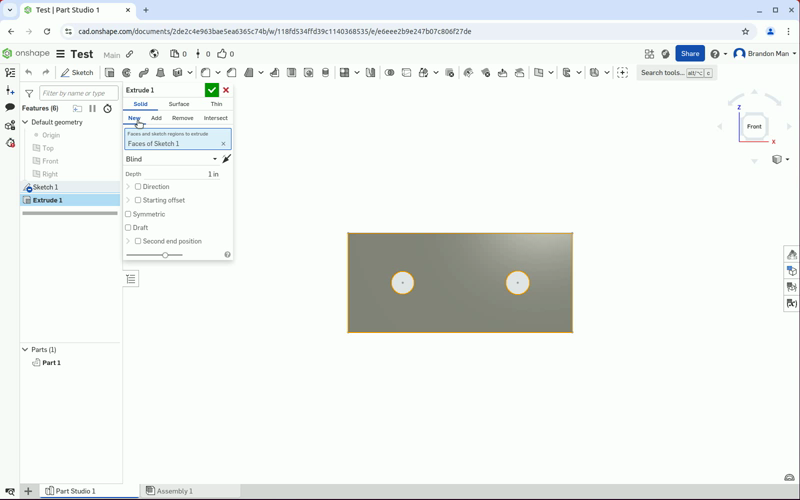
click(137, 120)
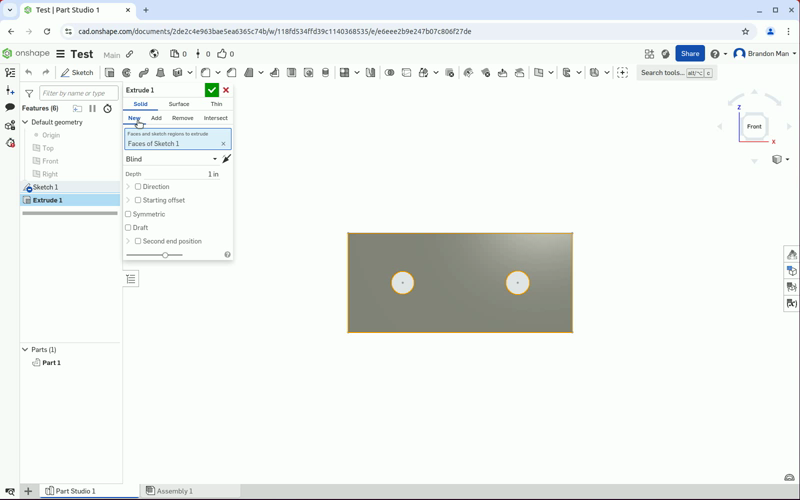
key(tab, 4)
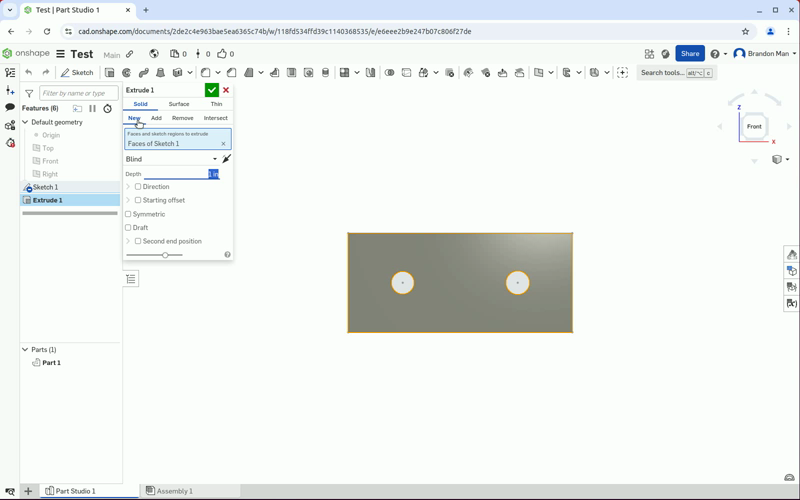
text(4.574)
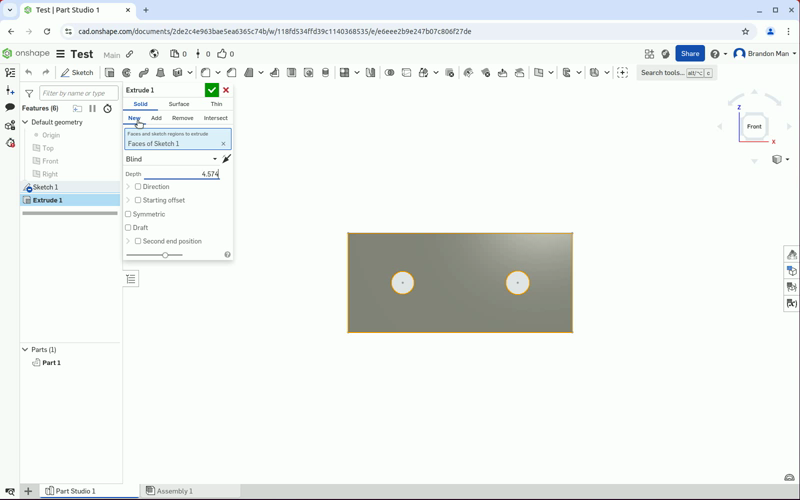
key(enter)
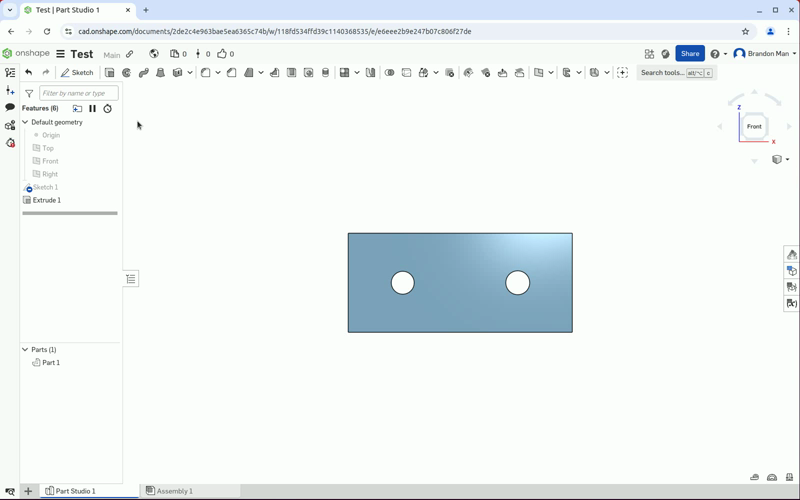
key(shift+h)
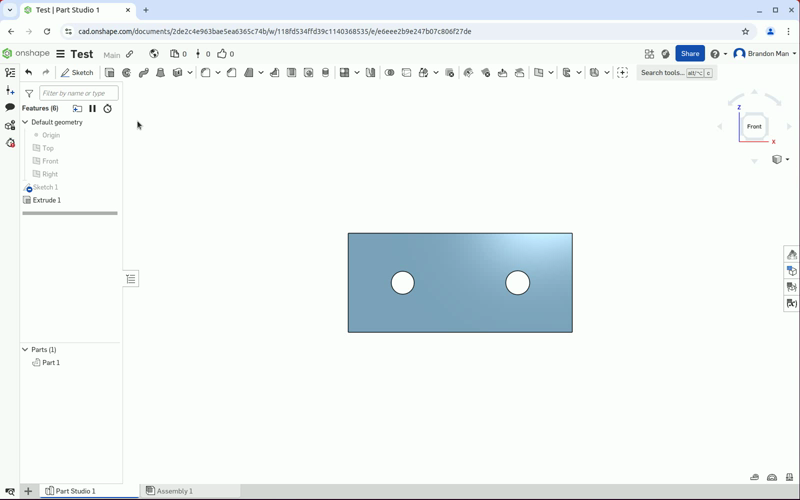
key(shift+h)
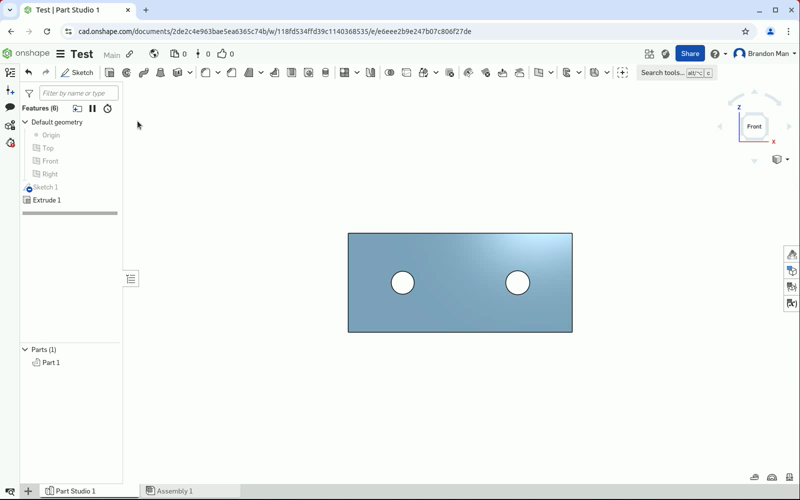
mouse_move(73, 189)
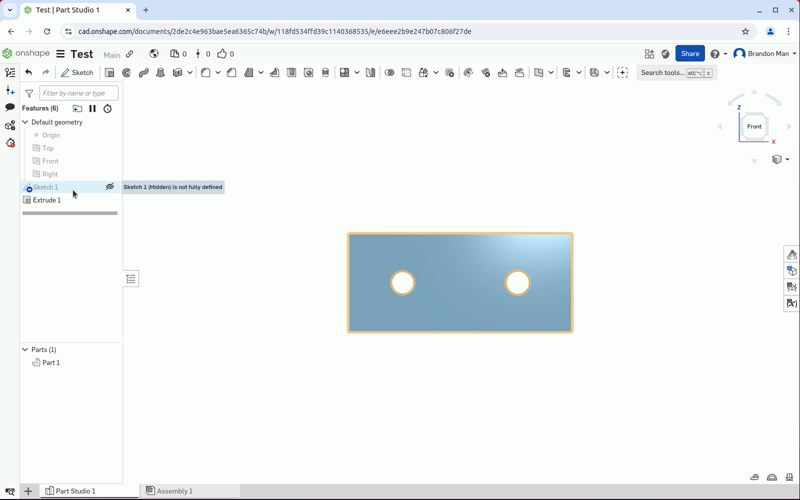
click(73, 189)
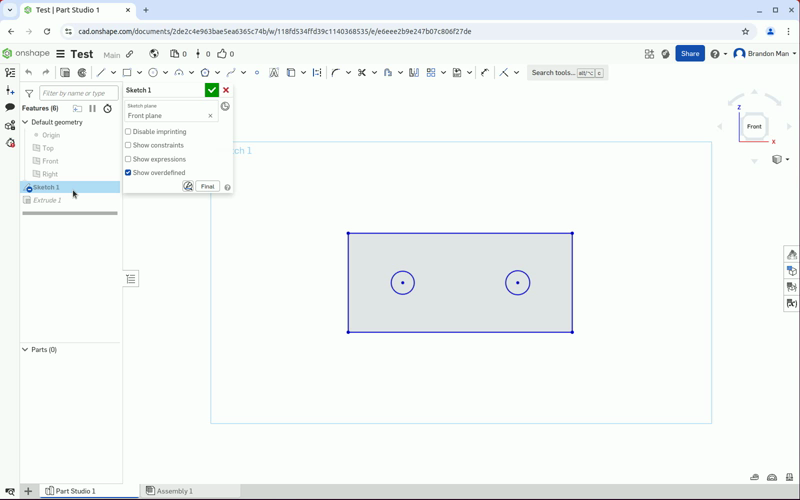
mouse_move(229, 92)
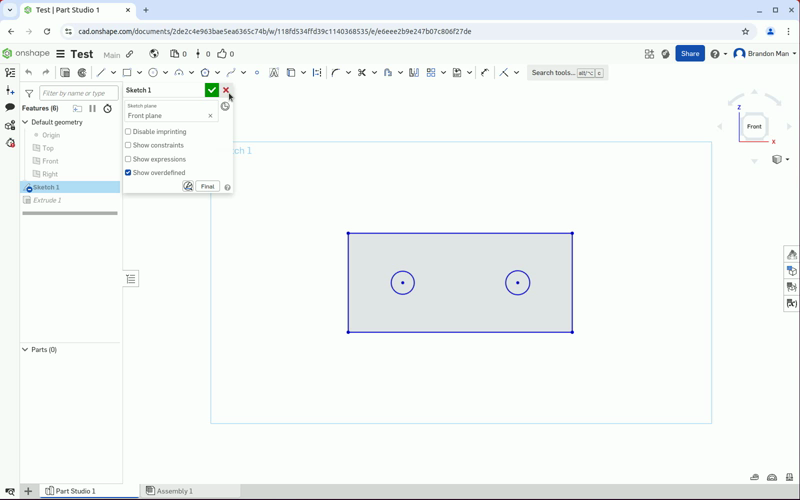
click(229, 92)
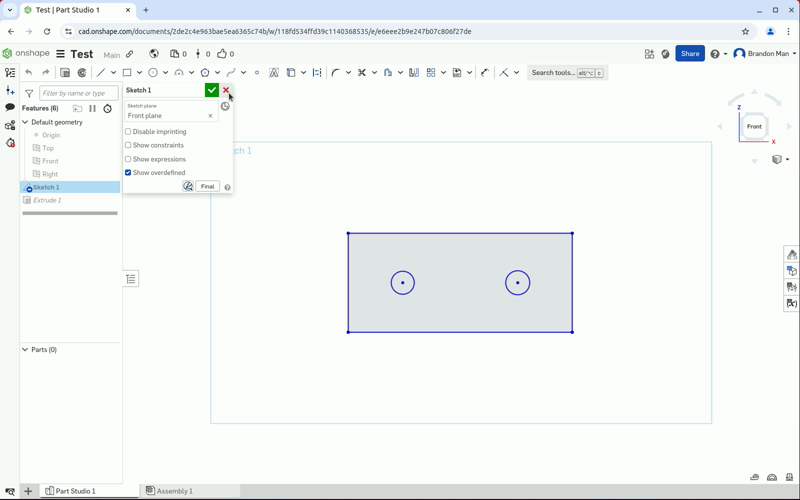
key(shift+s)
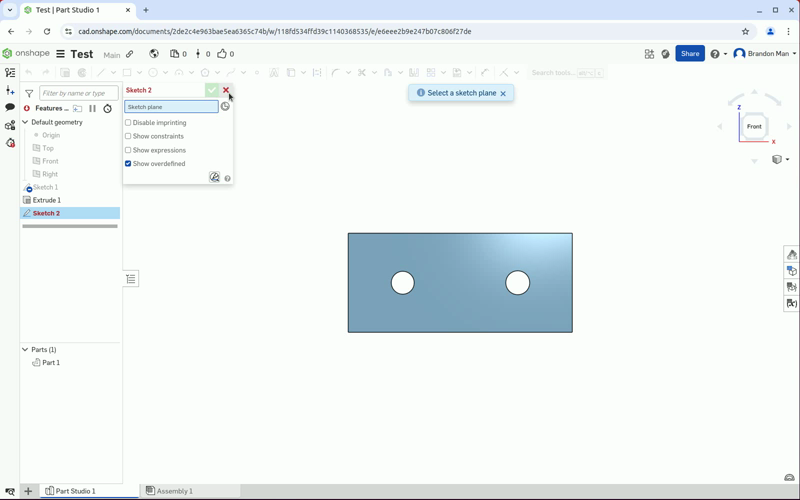
mouse_move(73, 163)
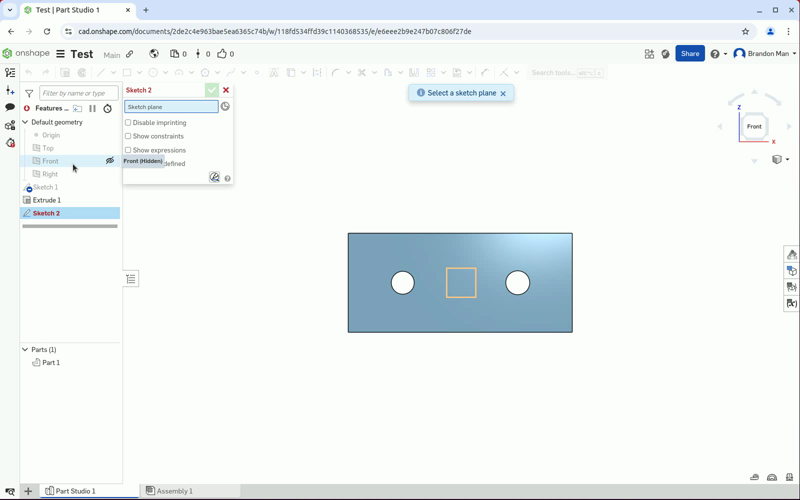
click(73, 163)
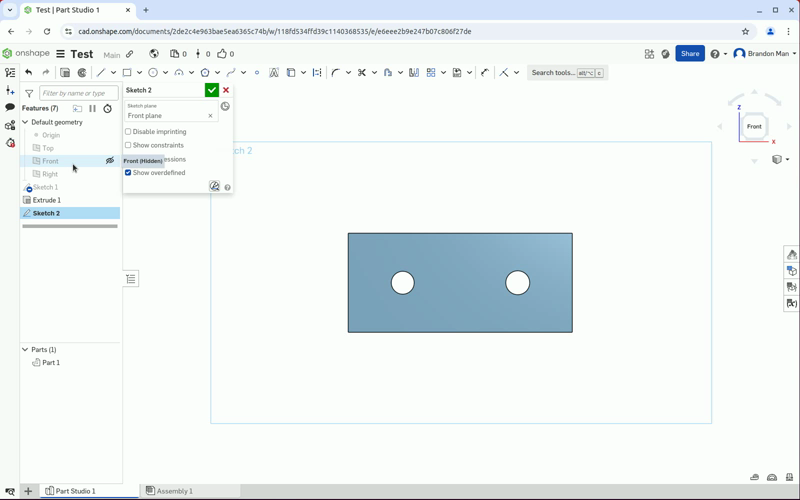
mouse_move(73, 352)
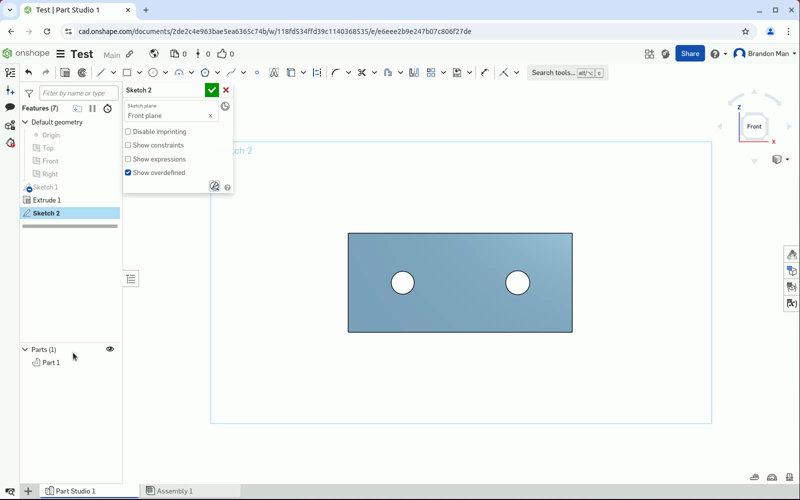
key(y)
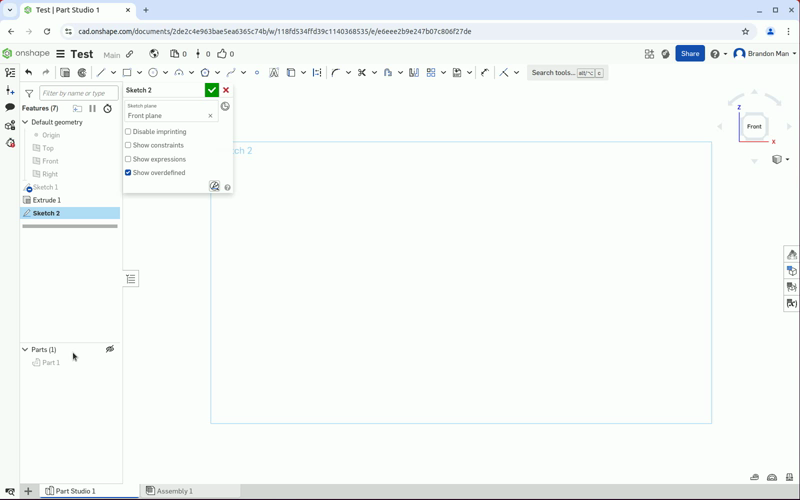
key(c)
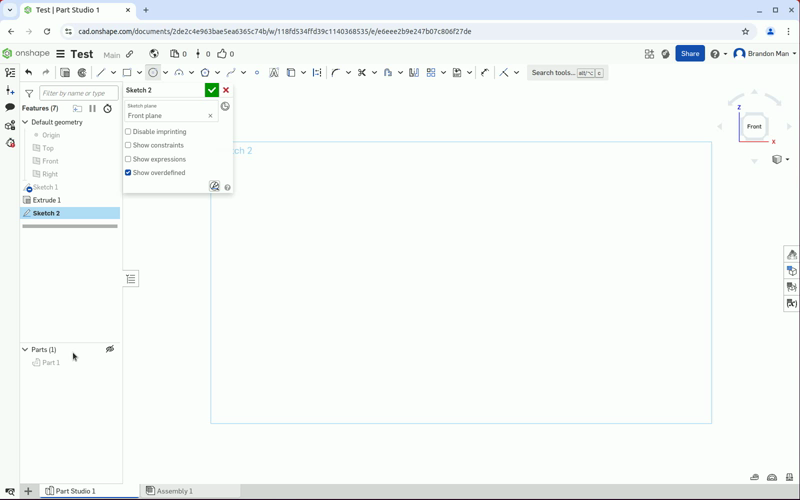
key_down(shift)
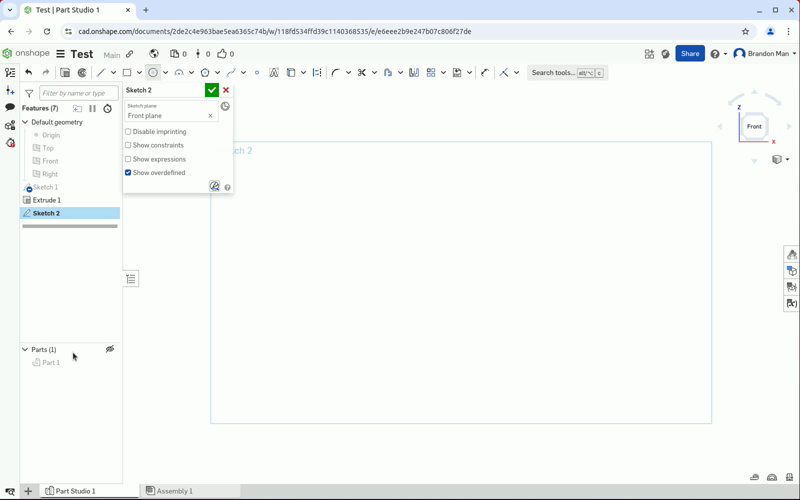
mouse_move(403, 282)
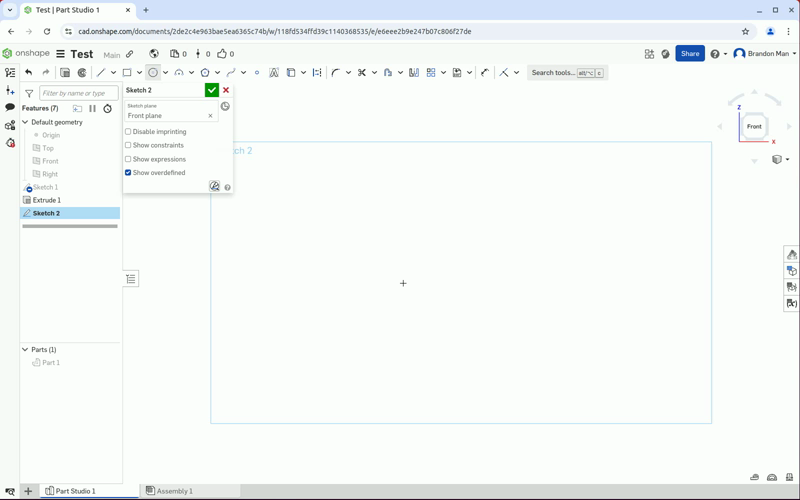
click(403, 282)
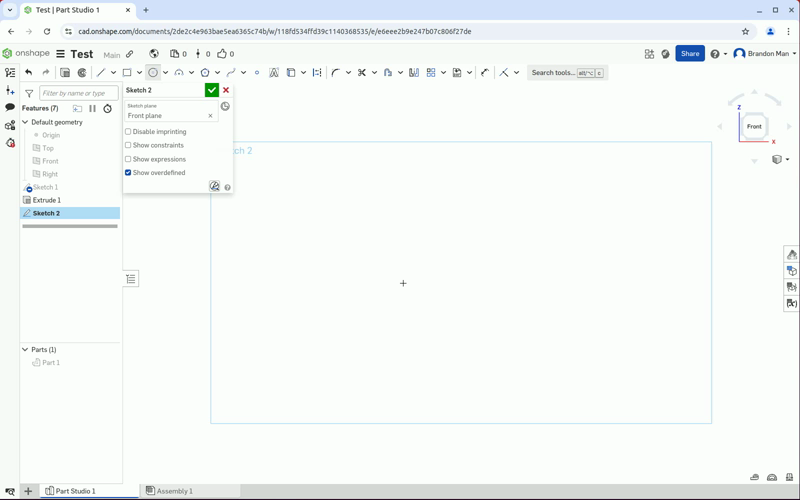
key_up(shift)
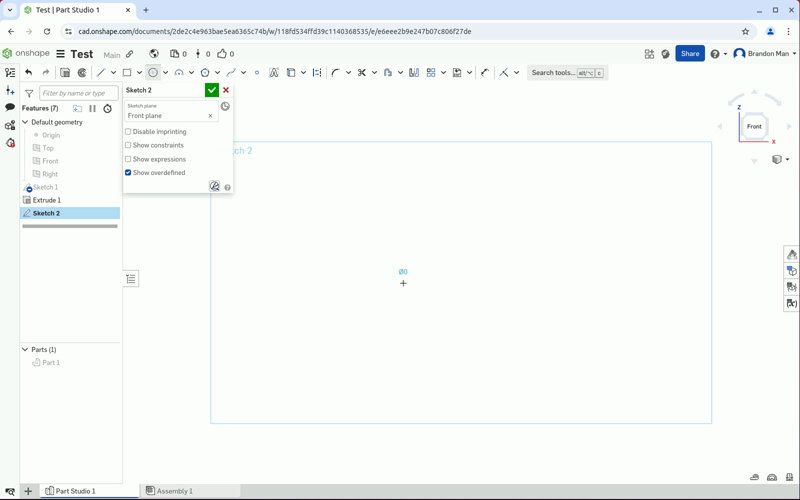
mouse_move(415, 282)
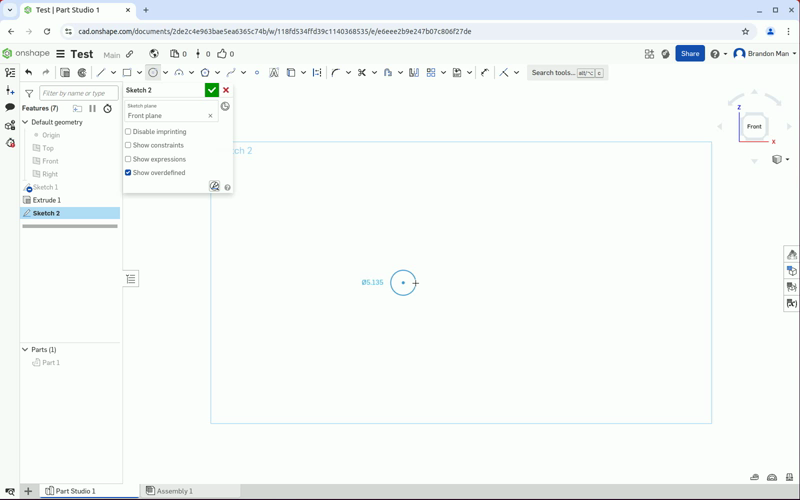
click(415, 282)
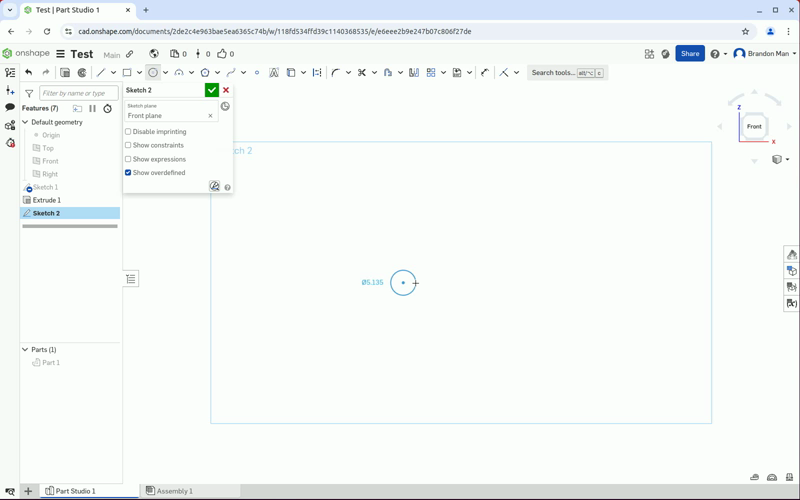
key(esc)
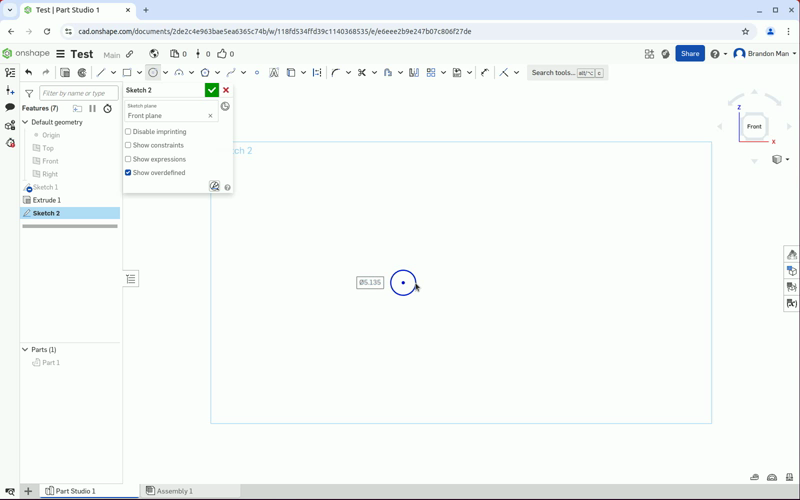
mouse_move(393, 283)
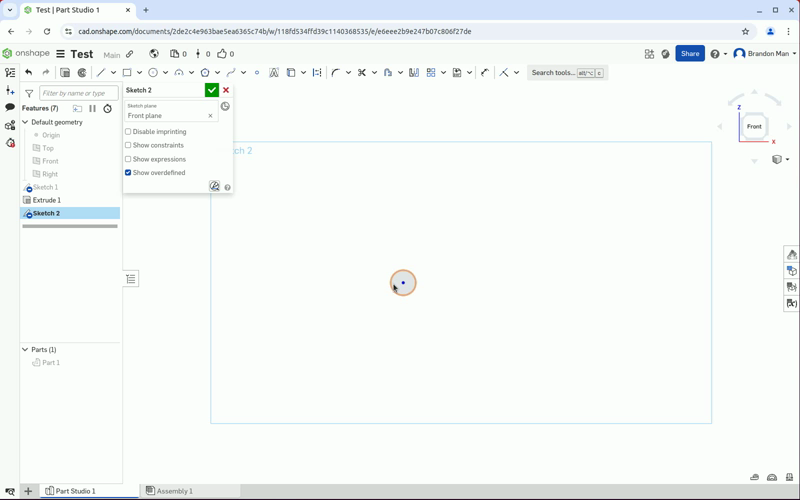
scroll(6)
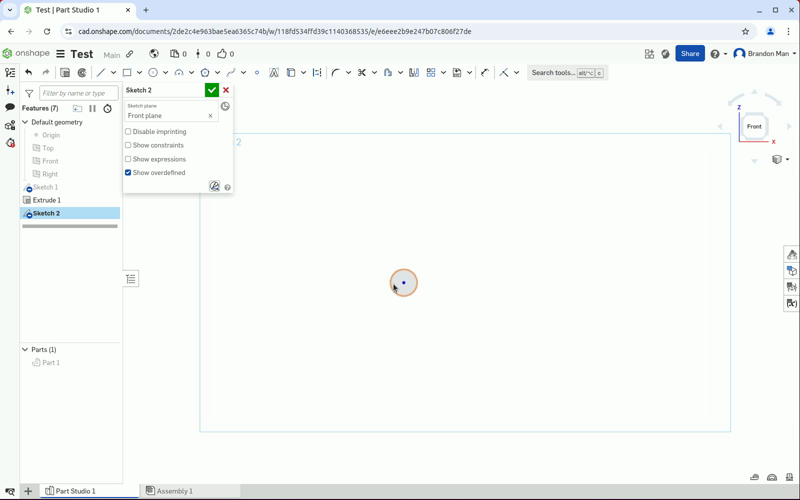
scroll(6)
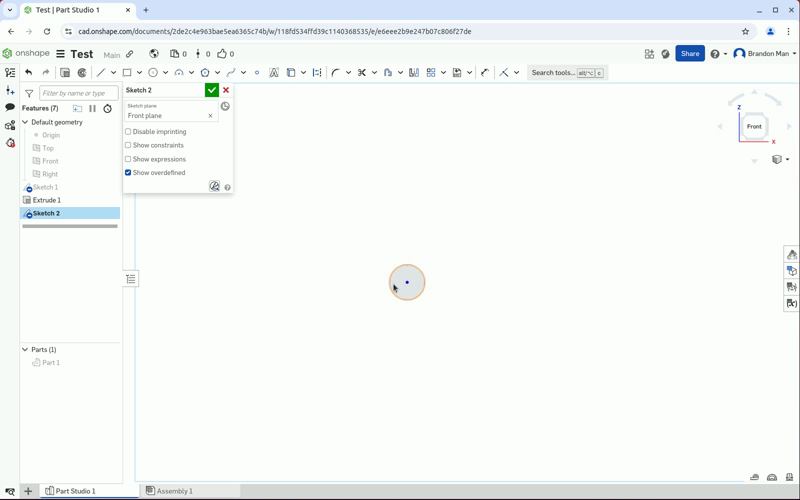
scroll(6)
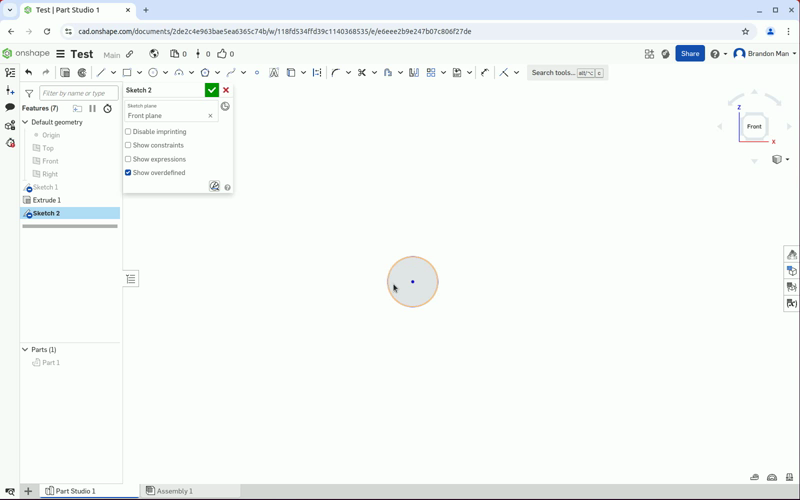
scroll(6)
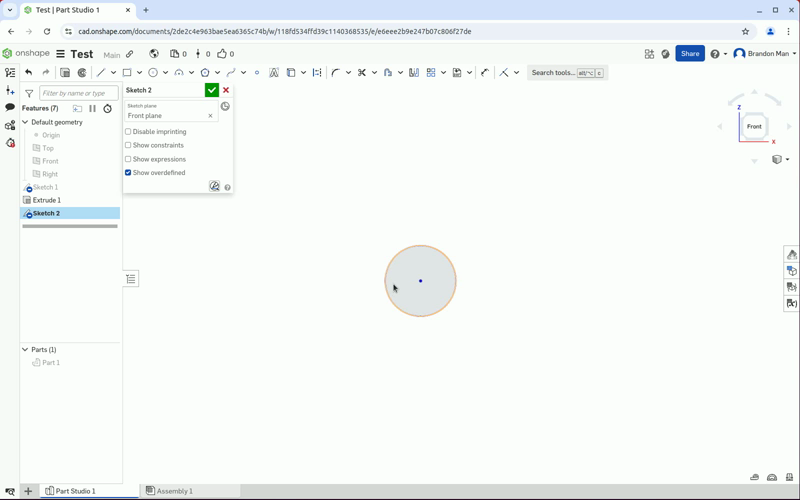
scroll(6)
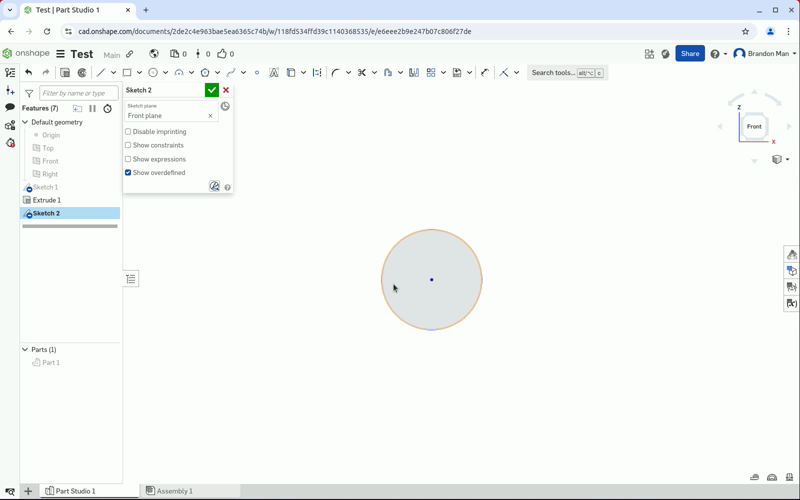
scroll(6)
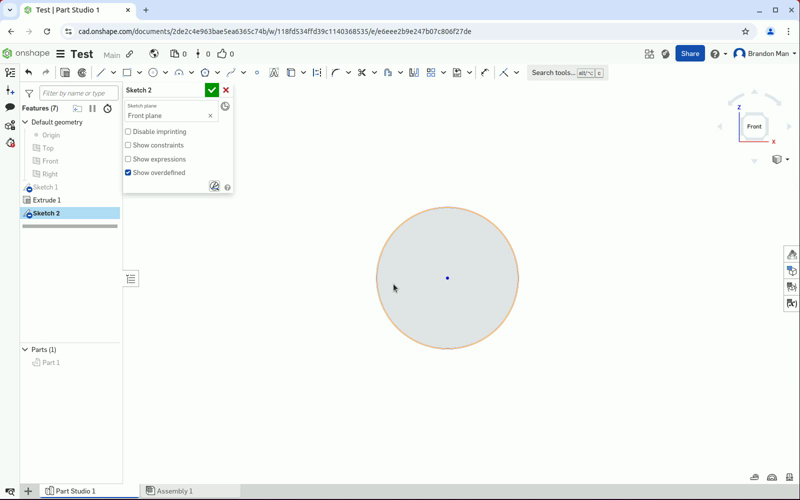
scroll(6)
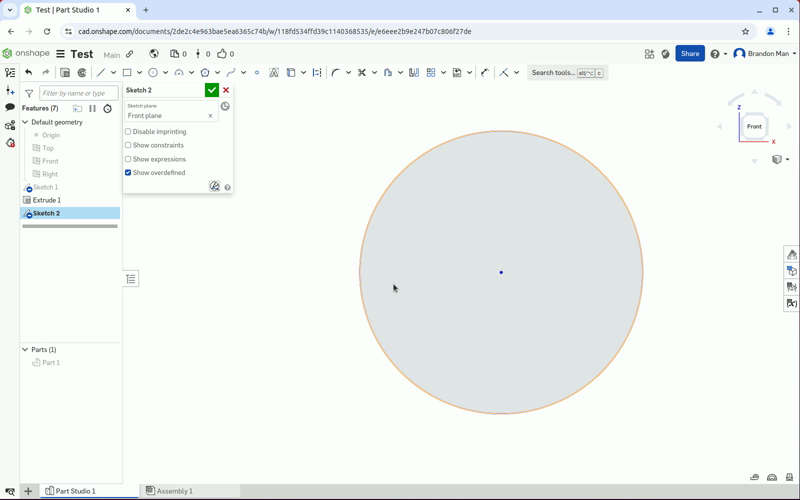
click(393, 283)
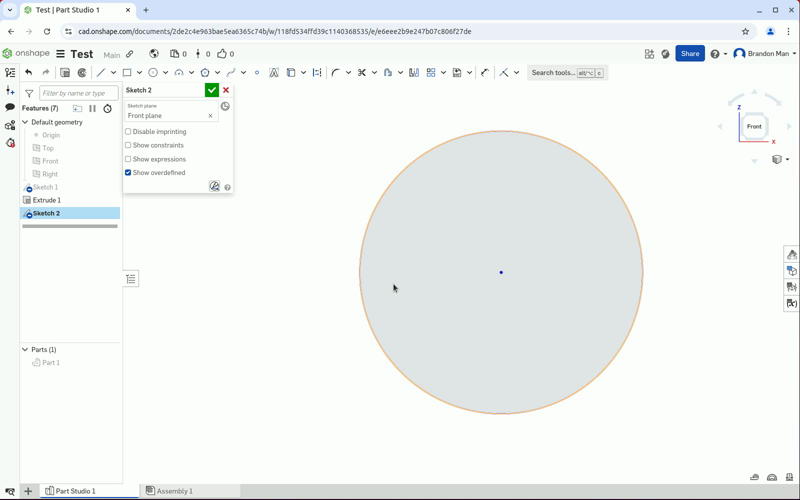
scroll(-6)
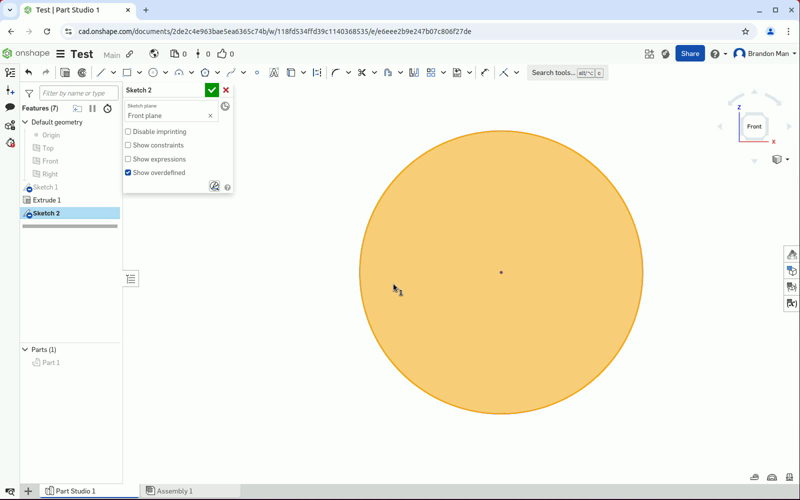
scroll(-6)
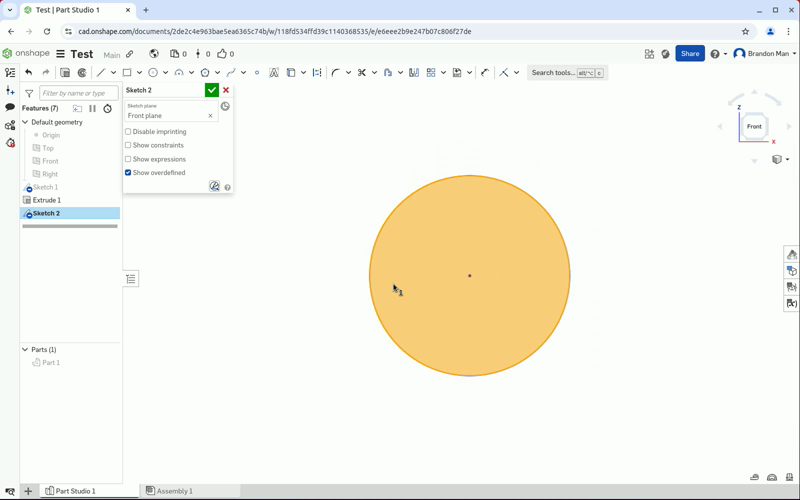
scroll(-6)
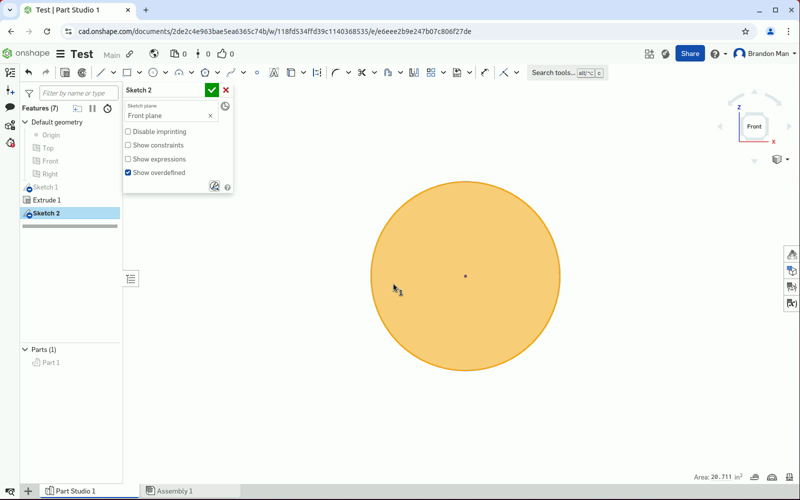
scroll(-6)
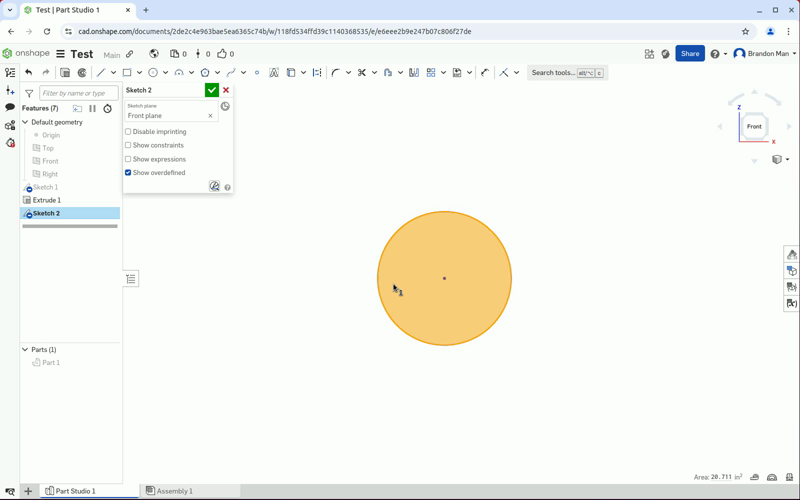
scroll(-6)
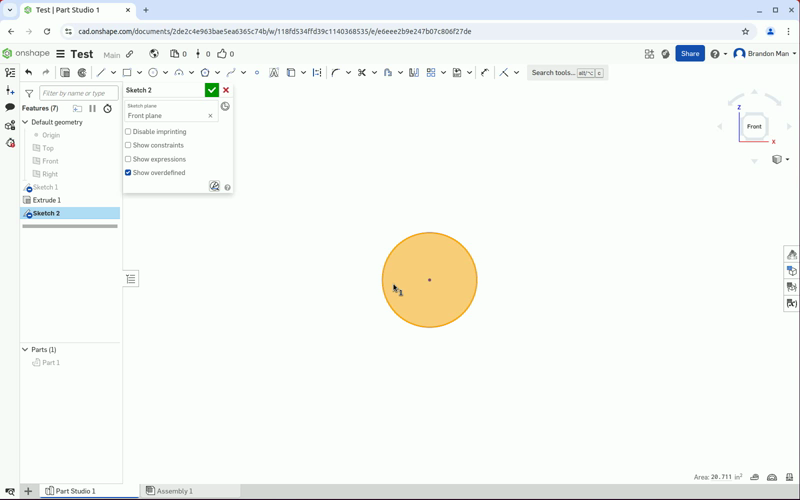
scroll(-6)
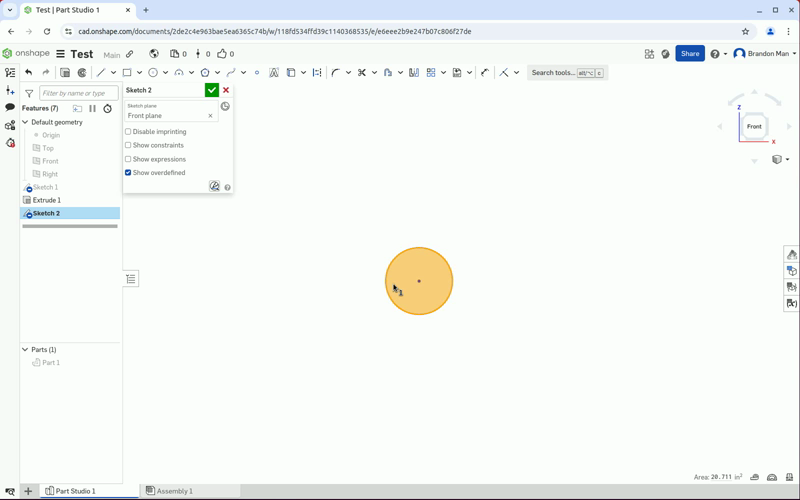
scroll(-6)
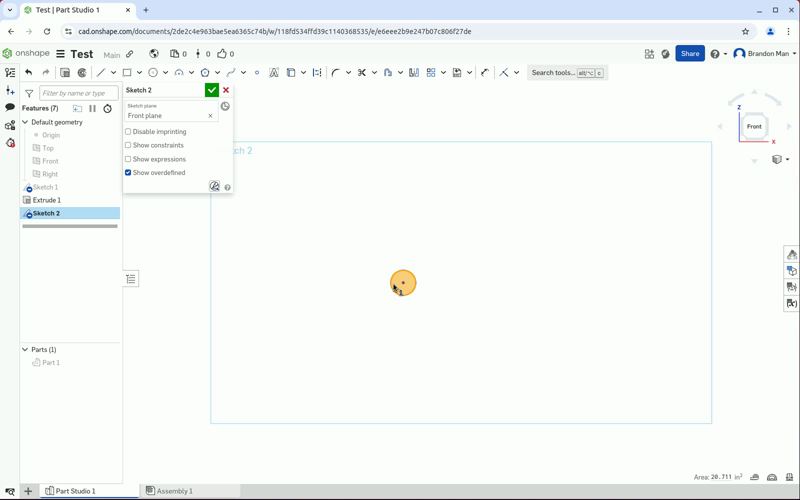
mouse_move(73, 352)
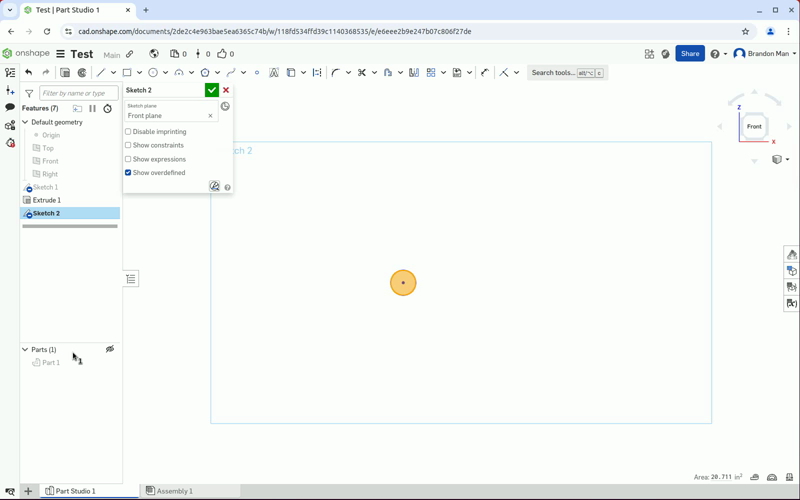
key(shift+y)
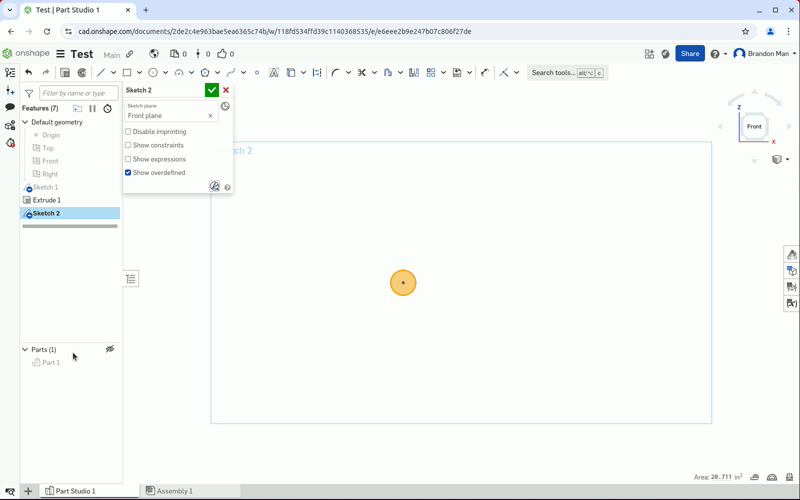
key(shift+e)
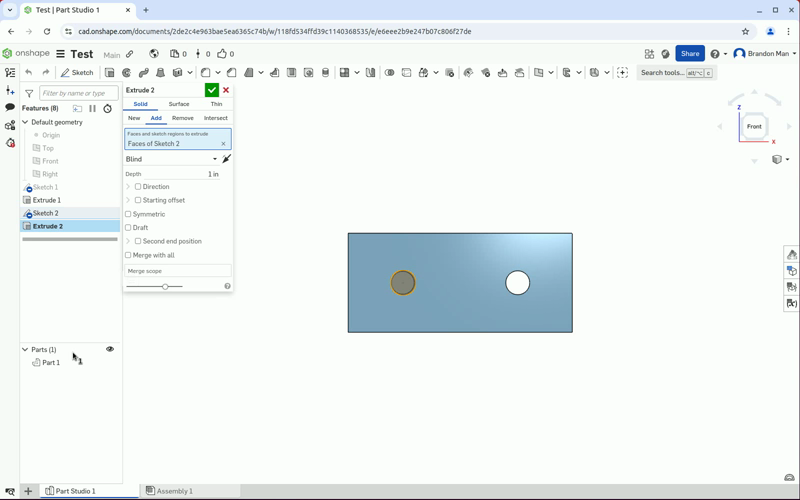
mouse_move(143, 106)
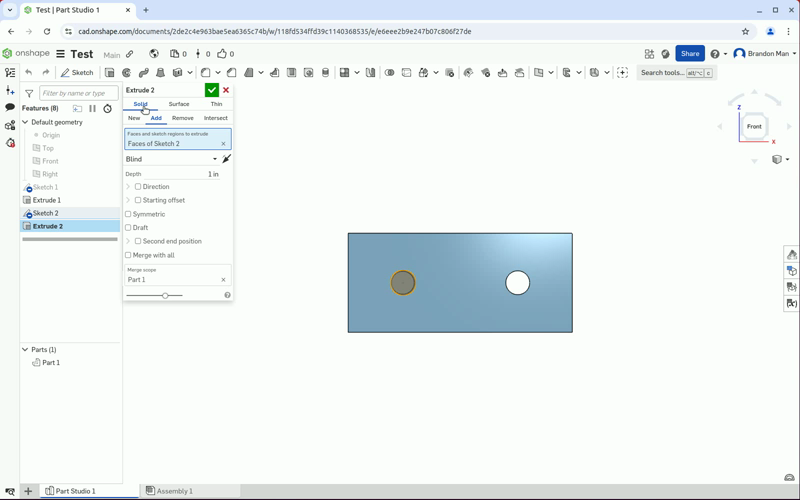
click(143, 106)
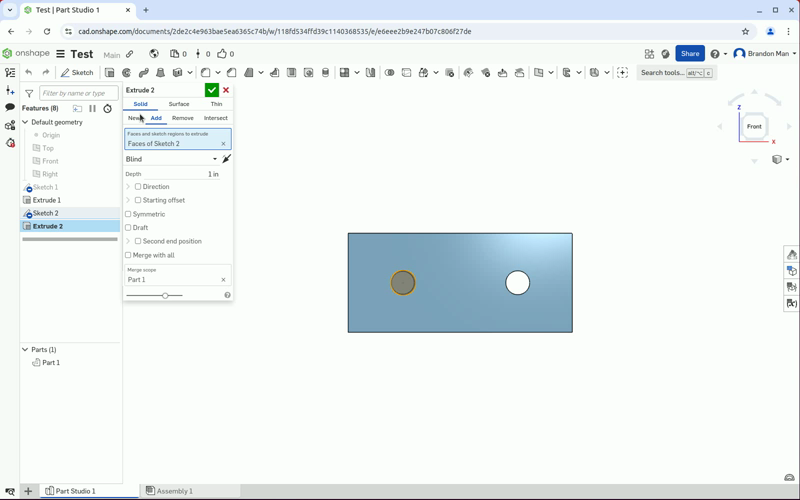
mouse_move(137, 120)
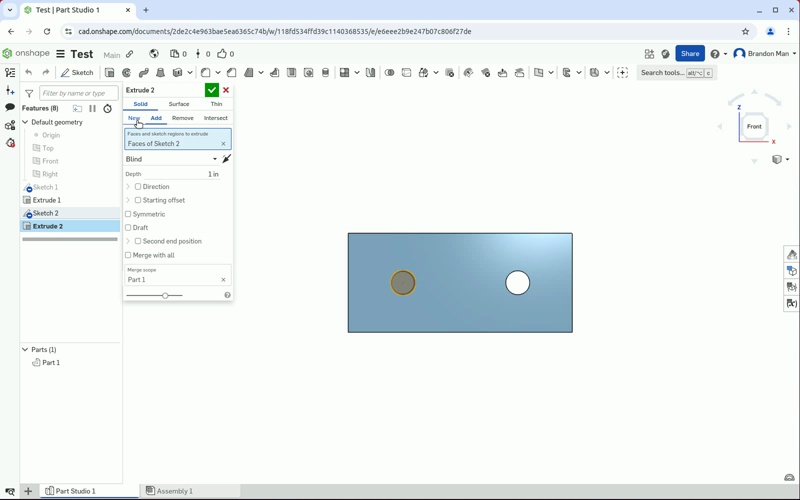
click(137, 120)
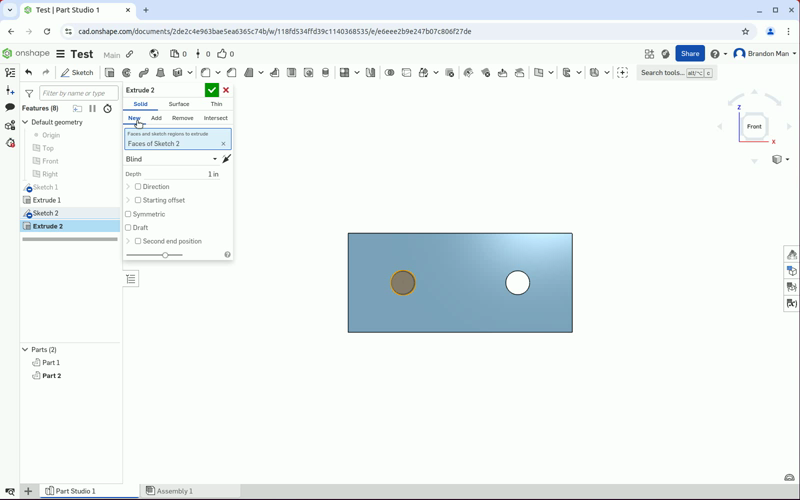
key(tab, 4)
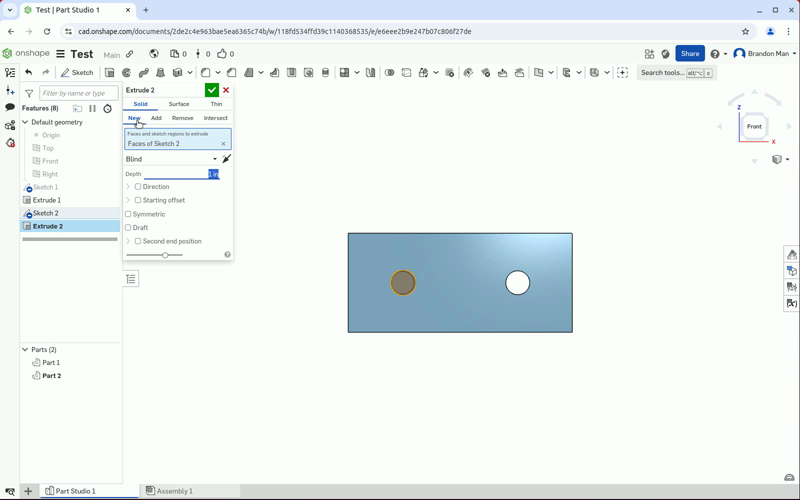
text(23.108)
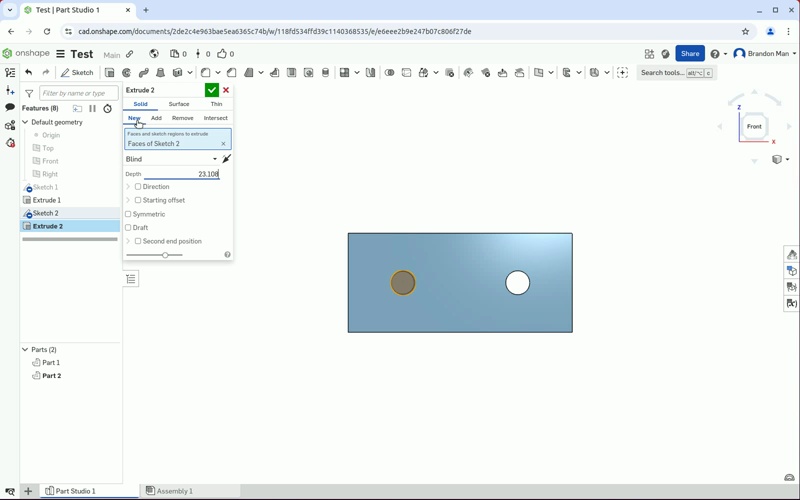
key(enter)
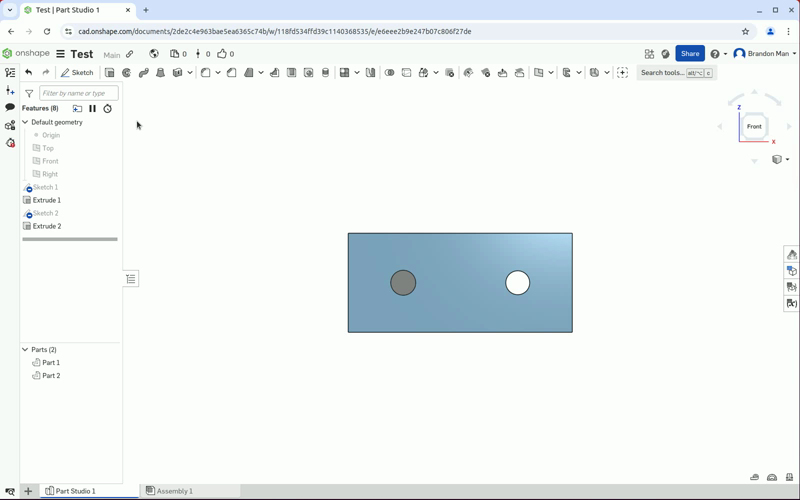
key(shift+h)
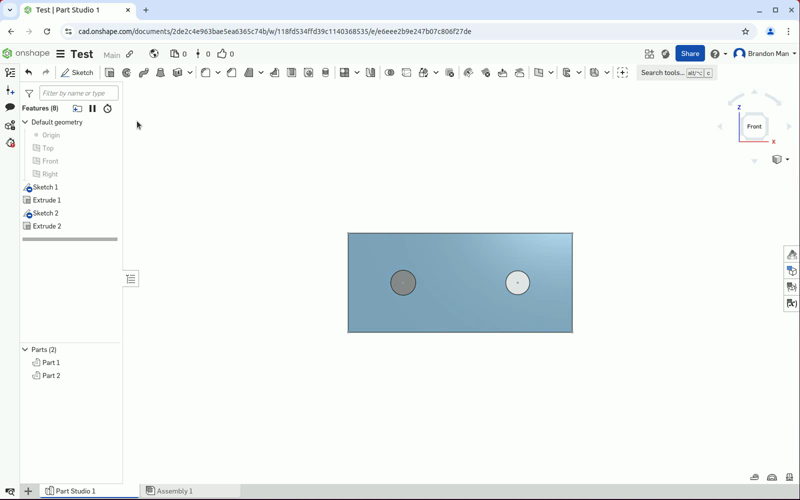
key(shift+h)
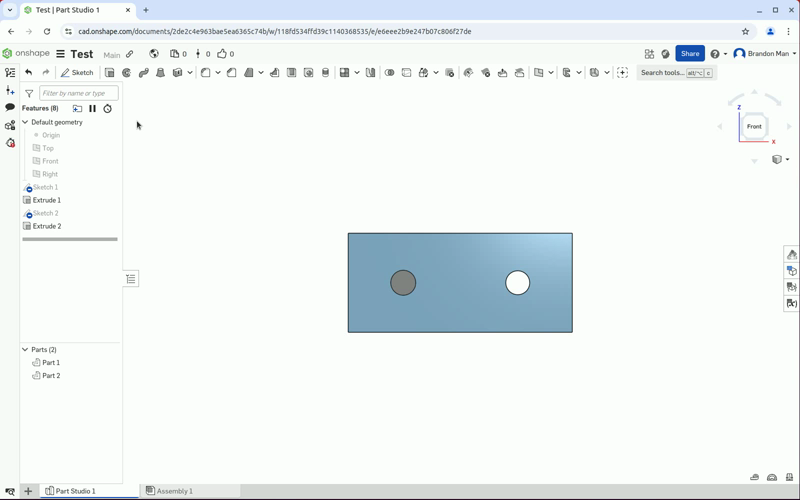
mouse_move(73, 189)
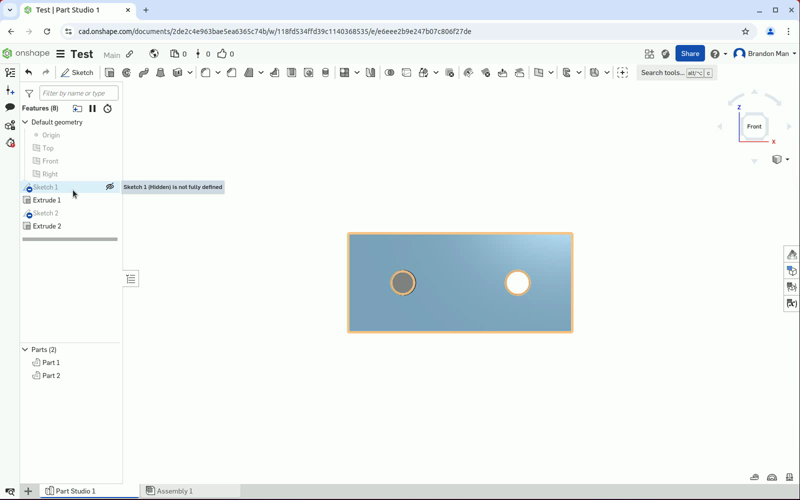
click(73, 189)
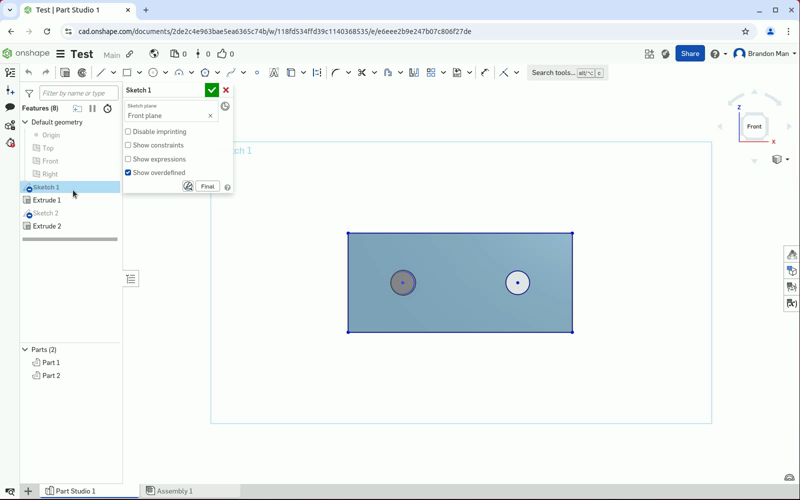
mouse_move(229, 92)
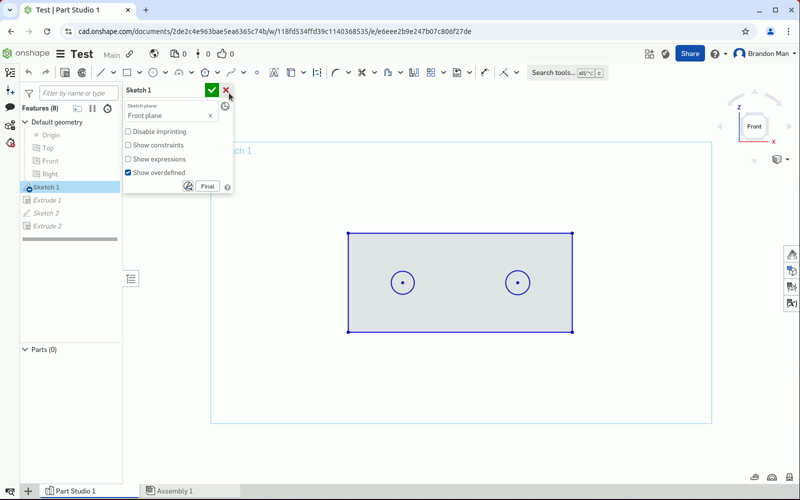
click(229, 92)
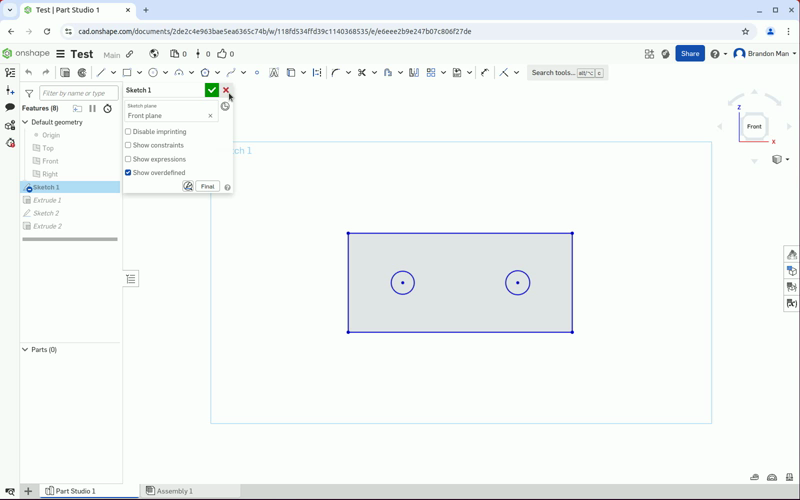
key(shift+s)
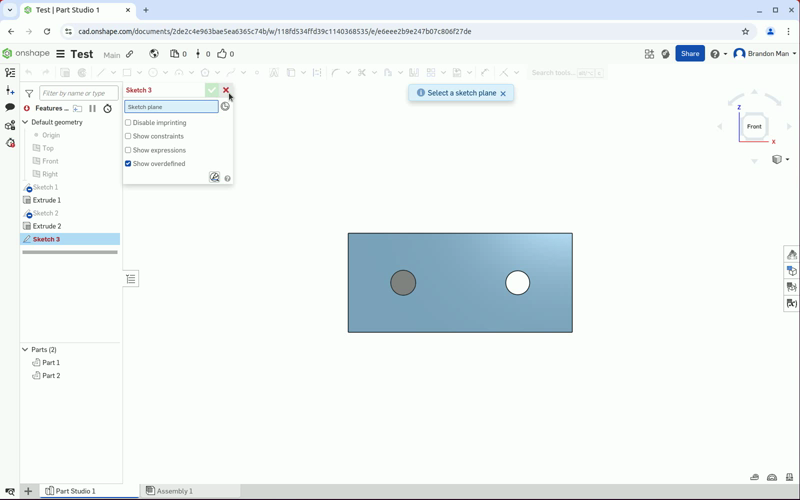
mouse_move(73, 163)
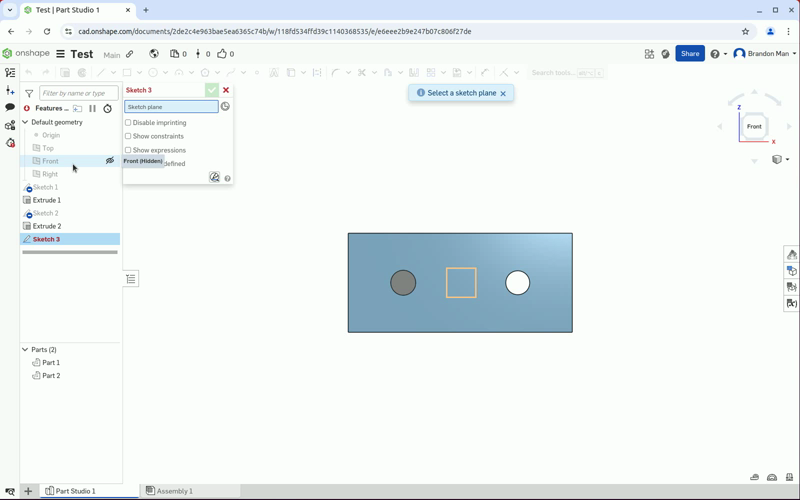
click(73, 163)
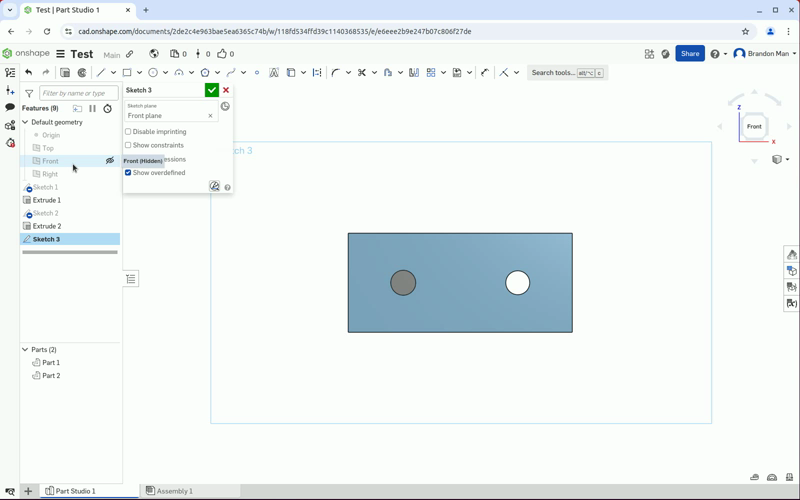
mouse_move(73, 352)
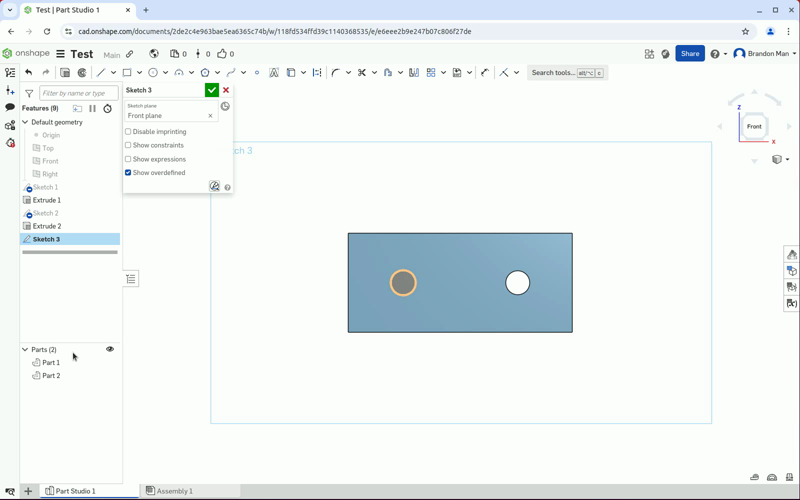
key(y)
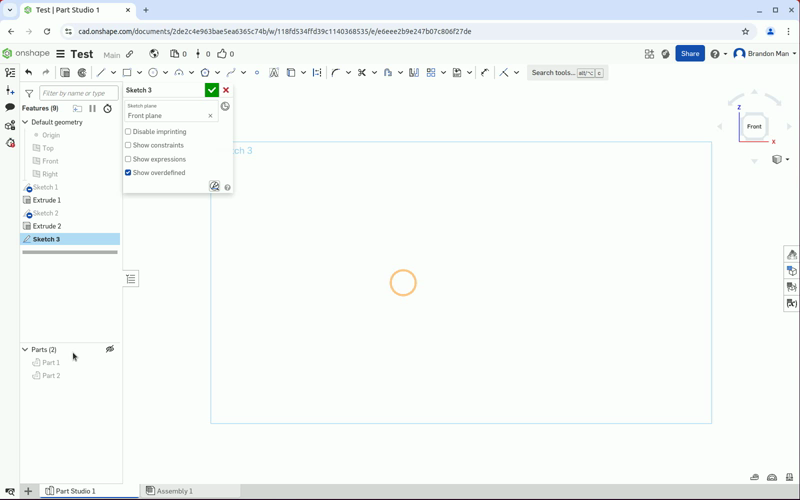
key(c)
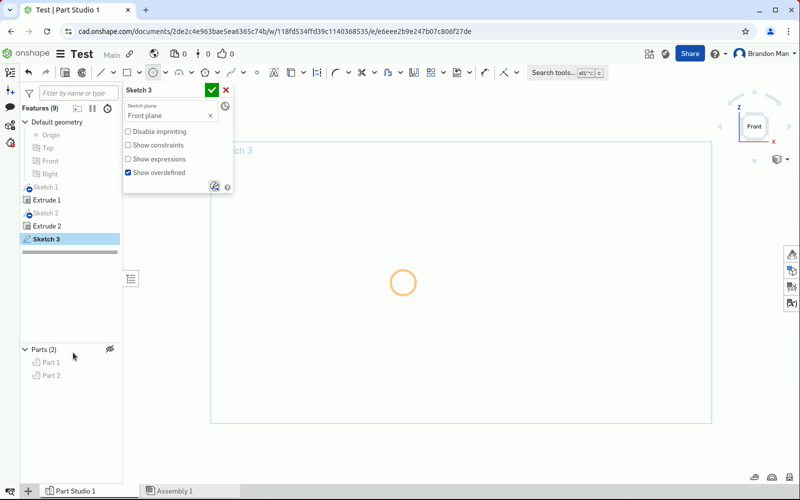
key_down(shift)
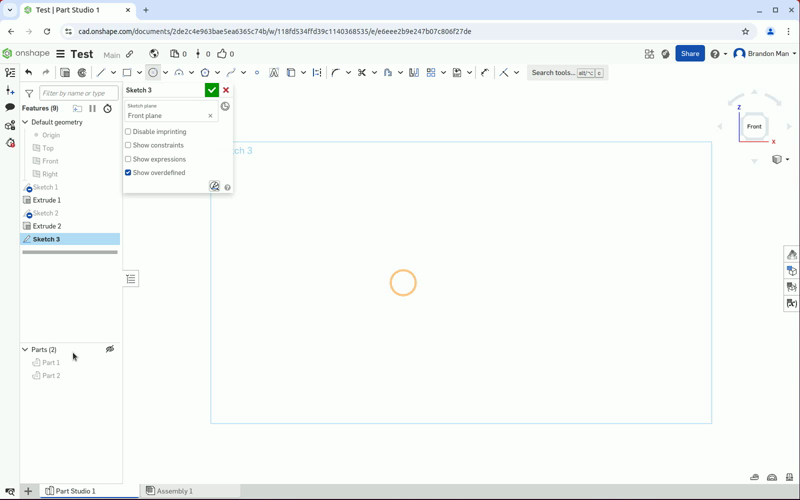
mouse_move(519, 282)
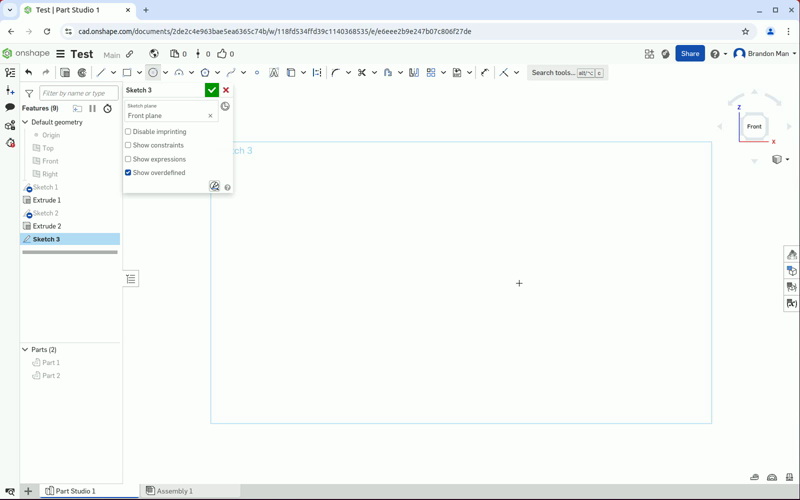
click(519, 282)
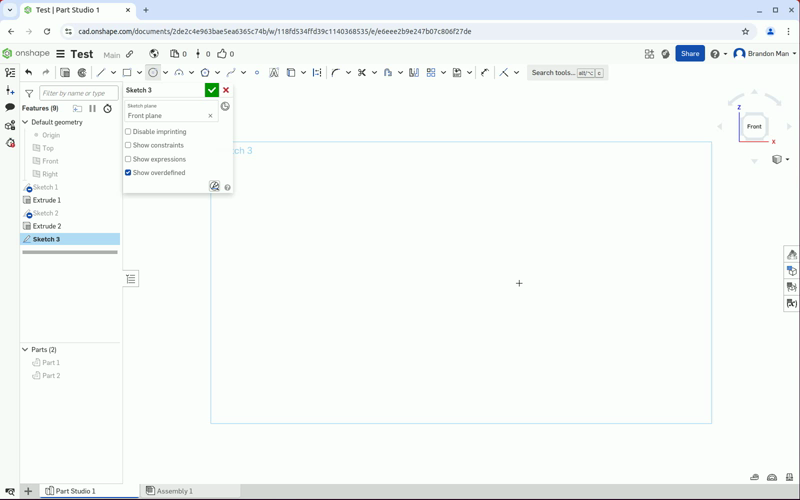
key_up(shift)
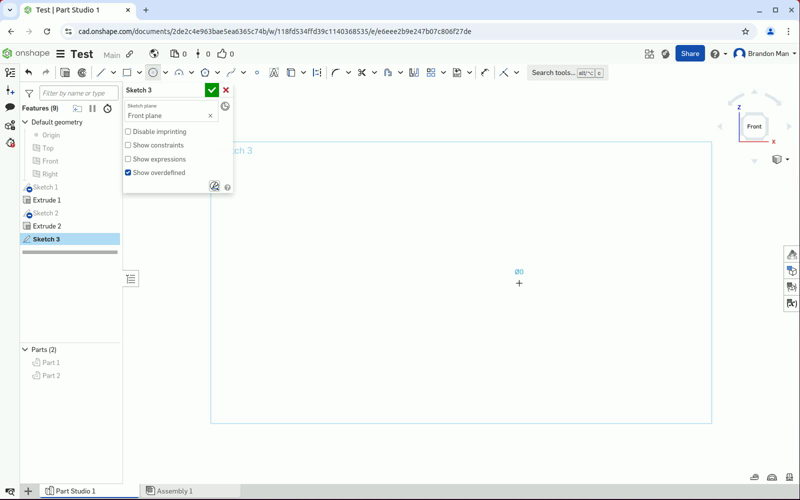
mouse_move(531, 282)
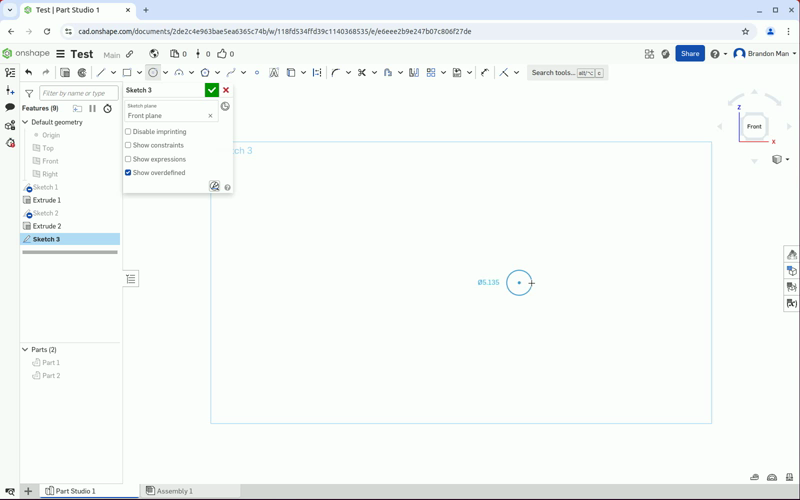
click(531, 282)
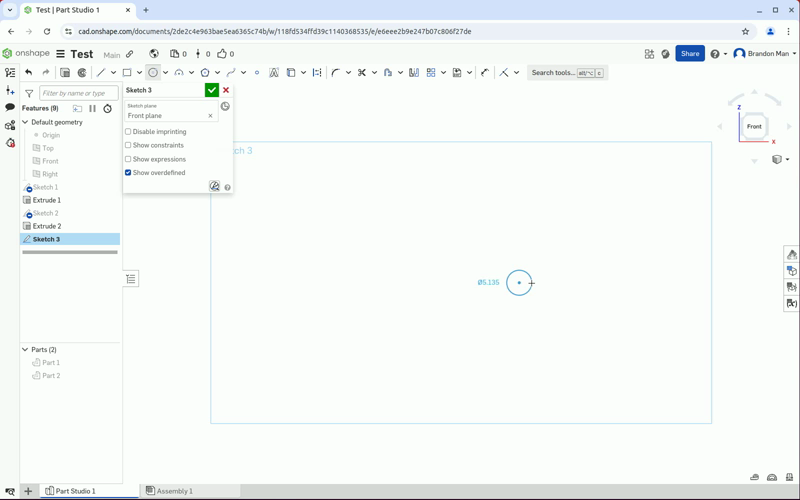
key(esc)
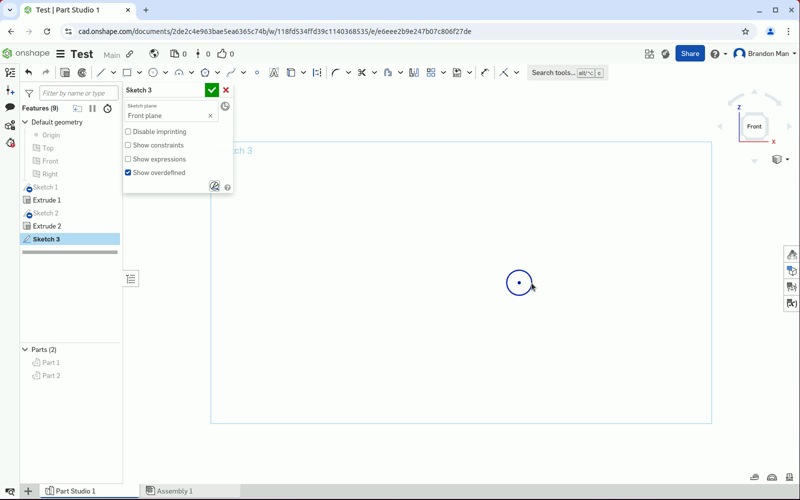
mouse_move(528, 290)
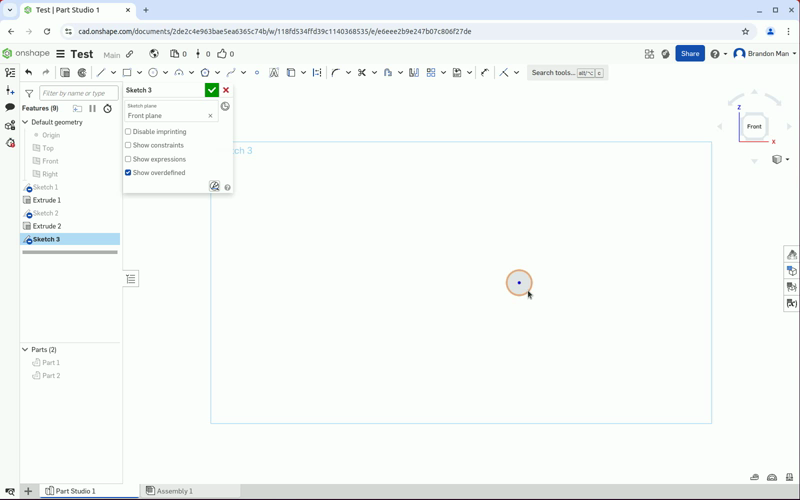
scroll(6)
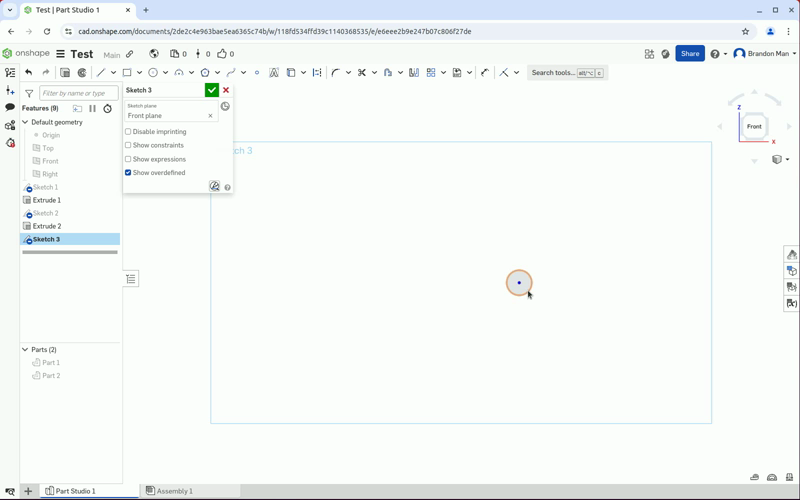
scroll(6)
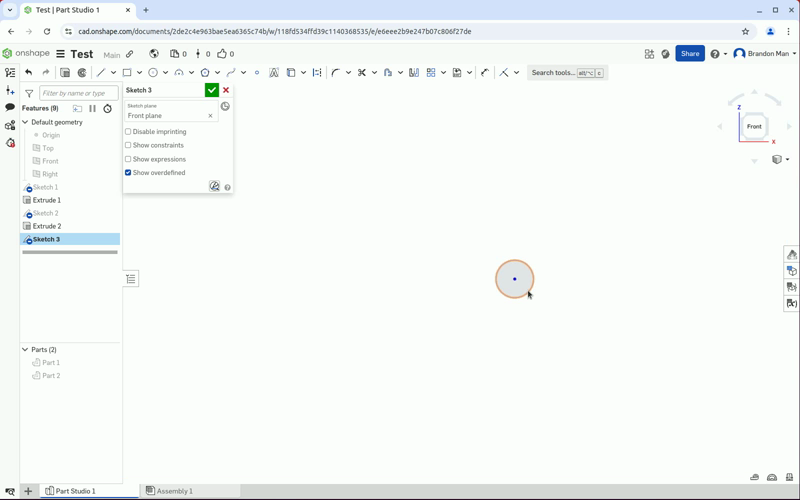
scroll(6)
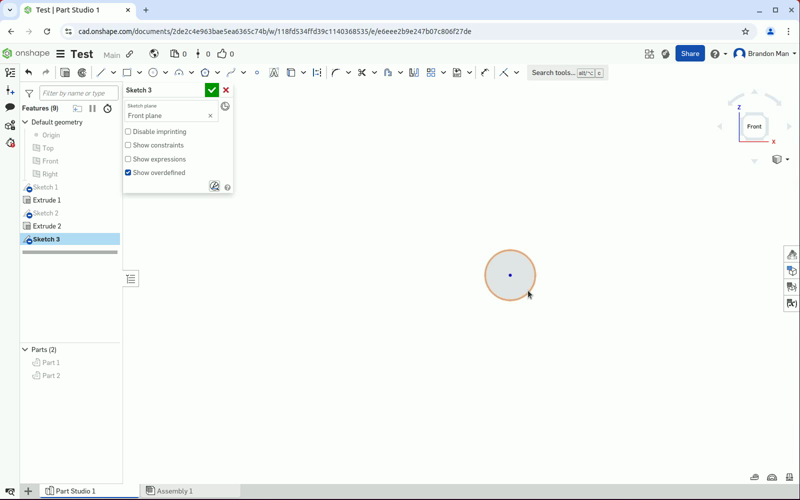
scroll(6)
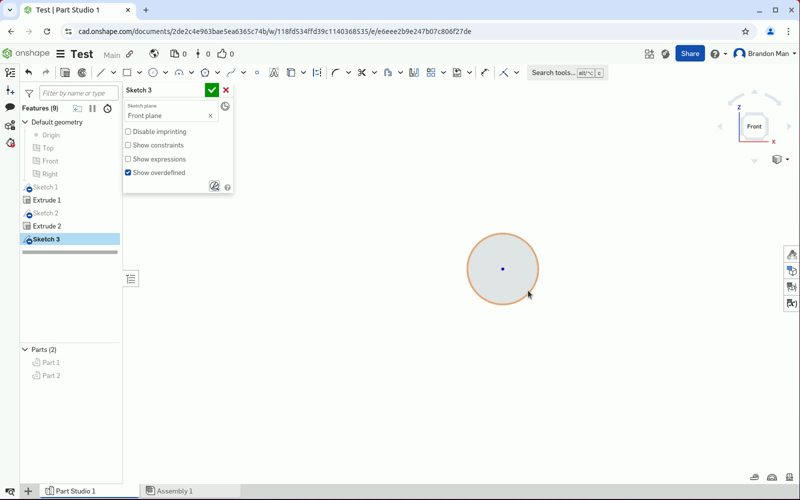
scroll(6)
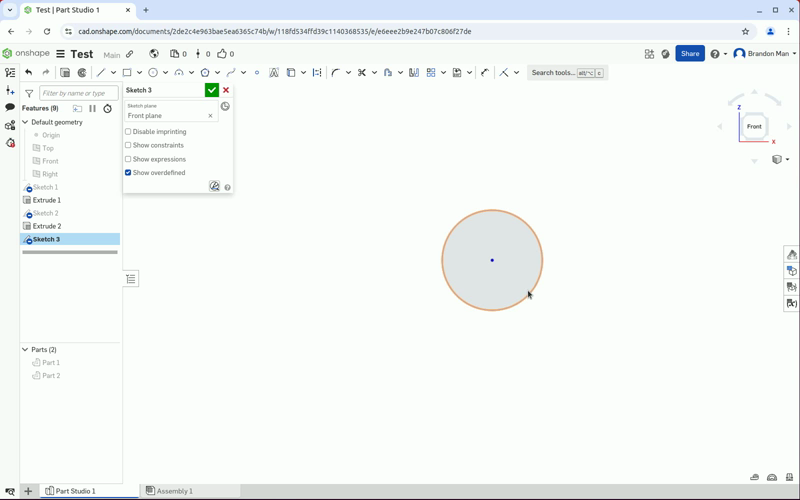
scroll(6)
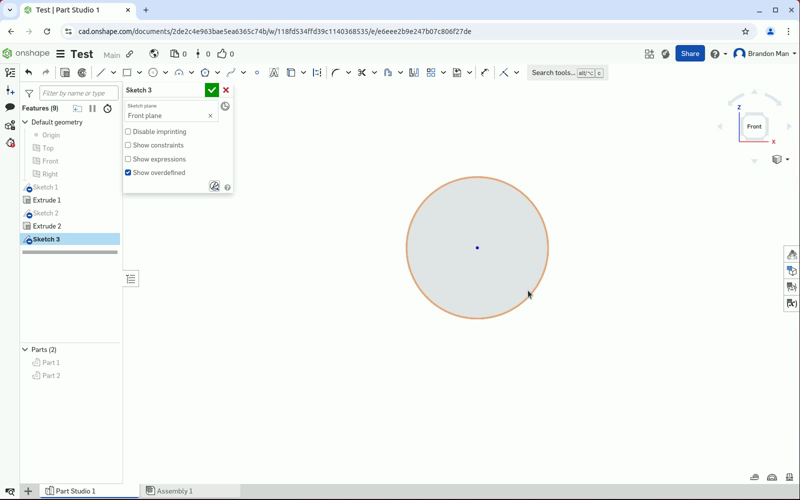
scroll(6)
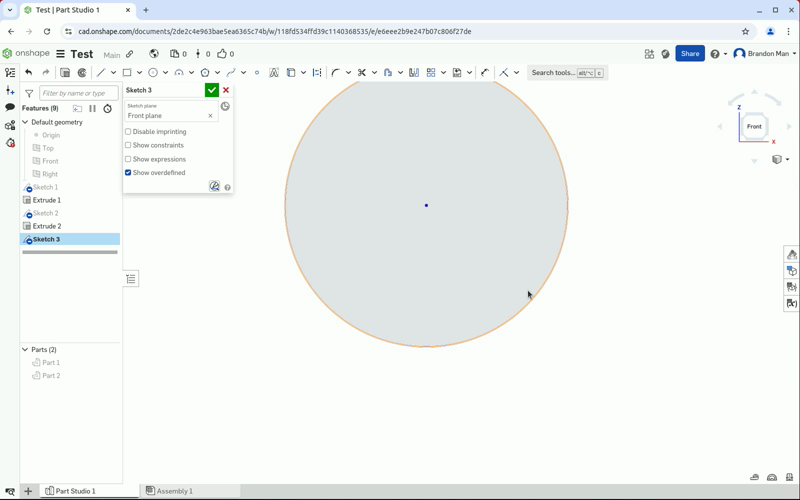
click(528, 290)
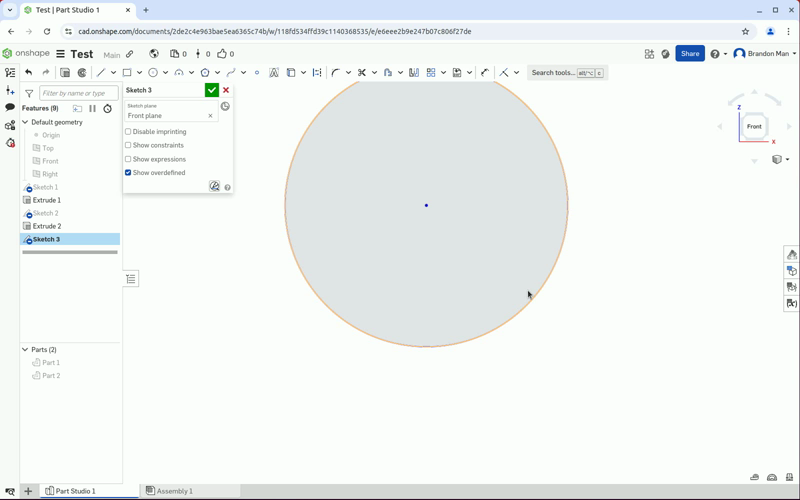
scroll(-6)
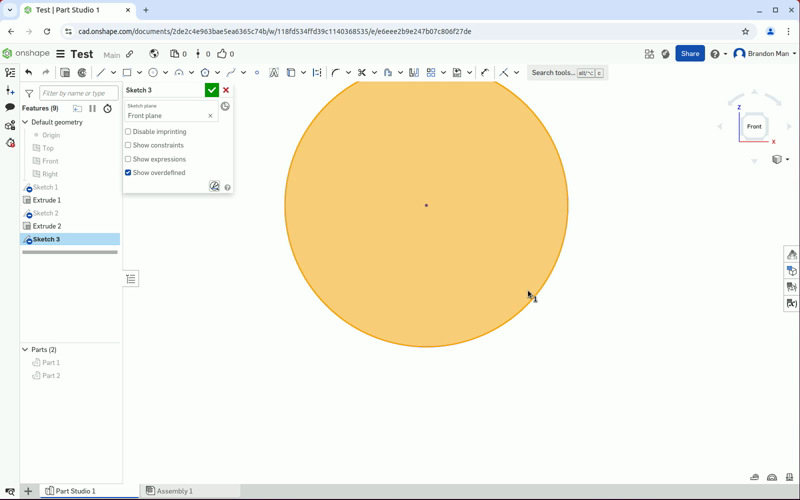
scroll(-6)
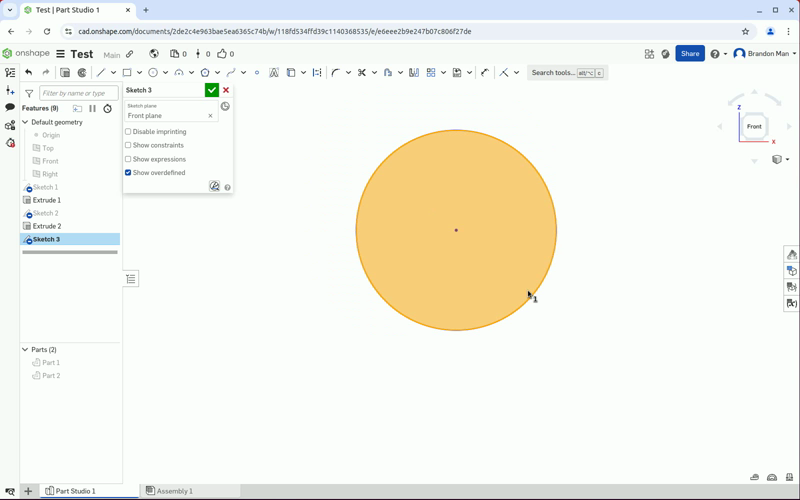
scroll(-6)
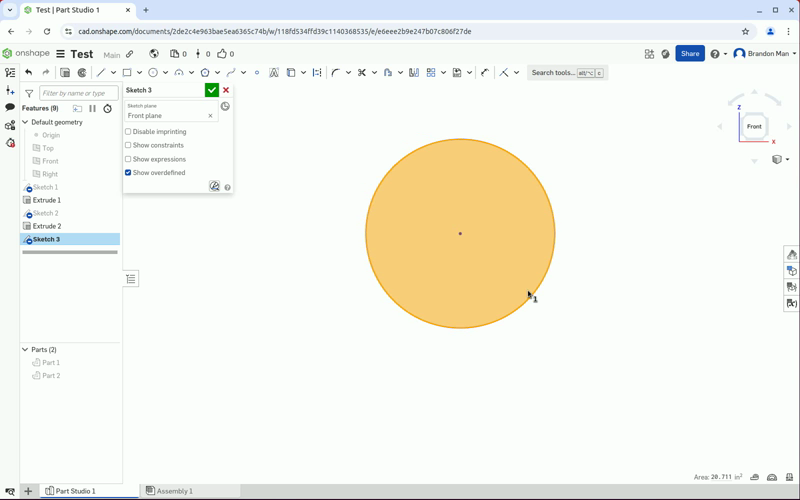
scroll(-6)
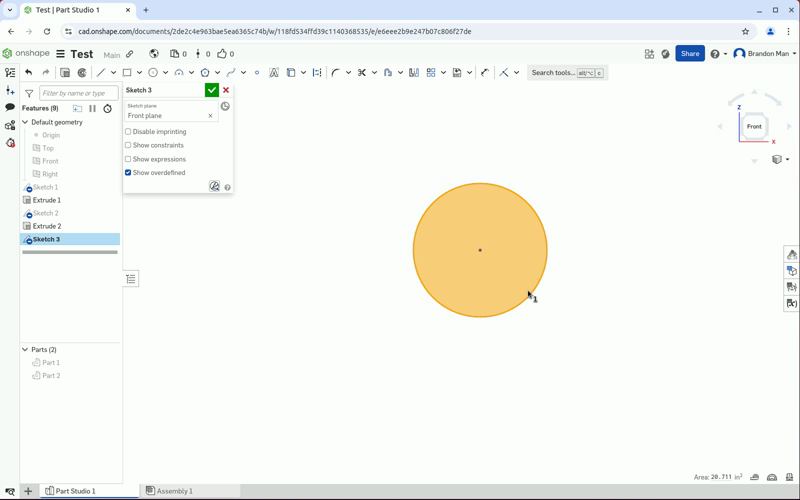
scroll(-6)
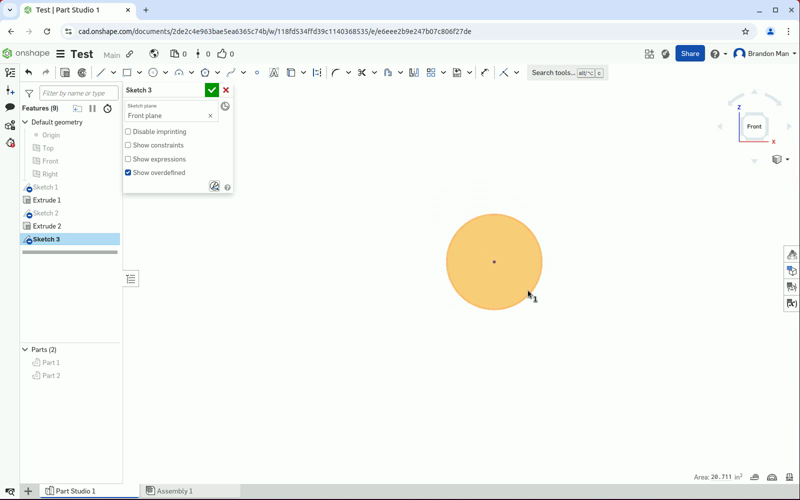
scroll(-6)
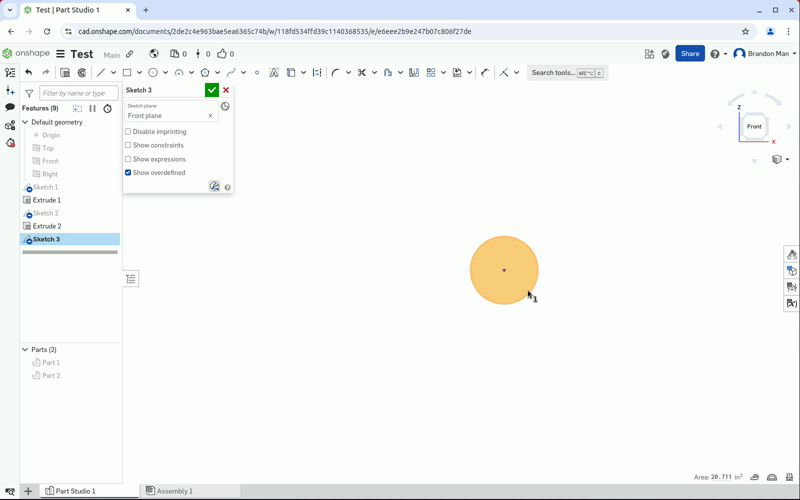
scroll(-6)
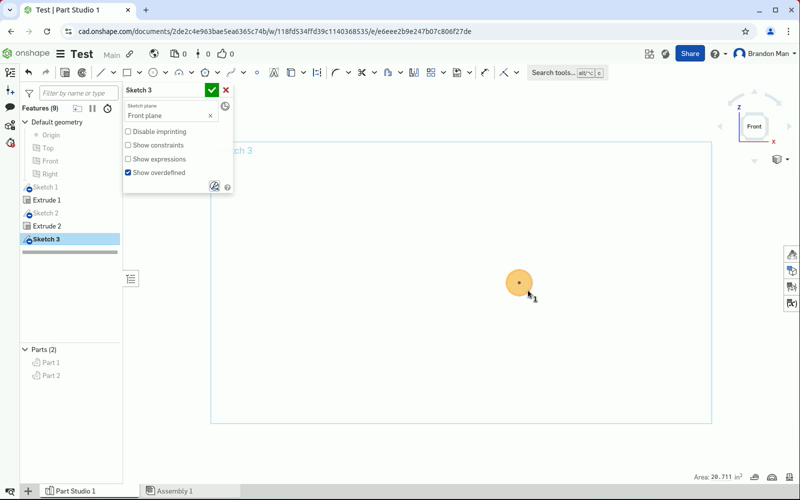
mouse_move(73, 352)
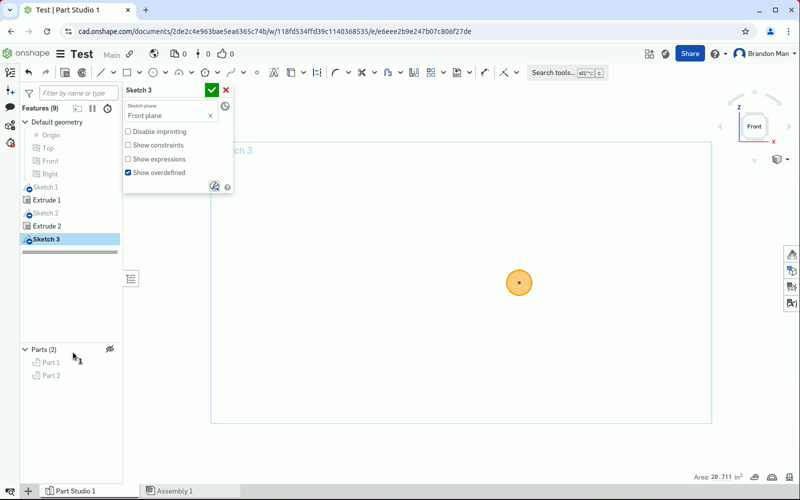
key(shift+y)
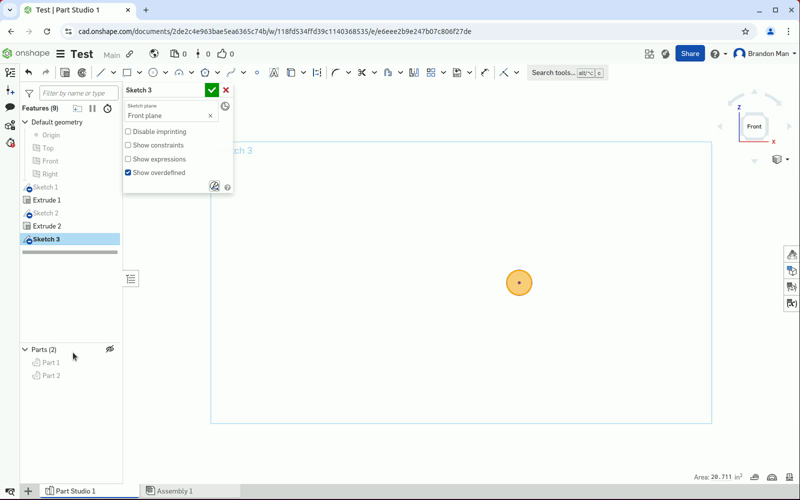
key(shift+e)
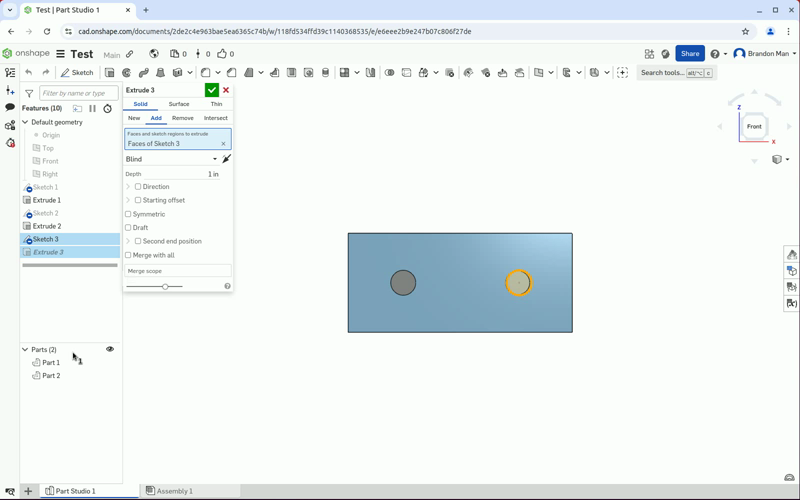
mouse_move(143, 106)
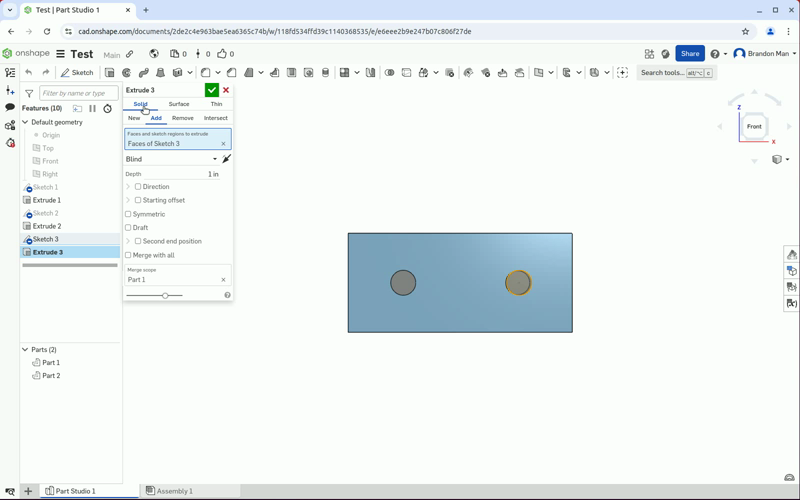
click(143, 106)
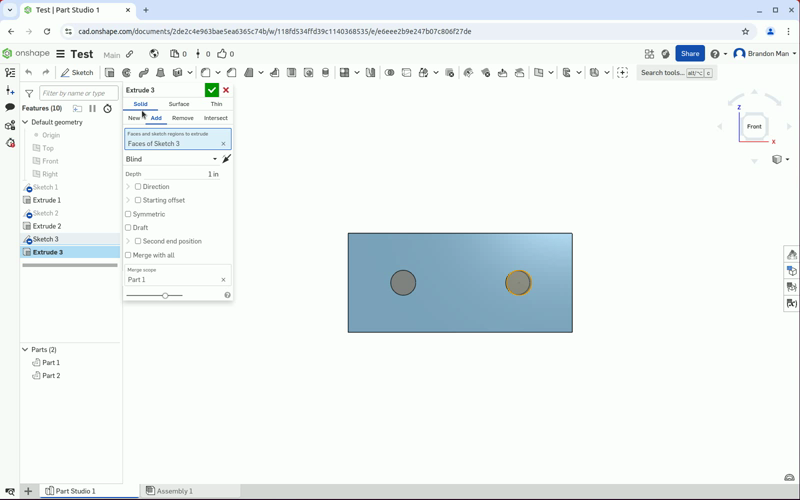
mouse_move(137, 120)
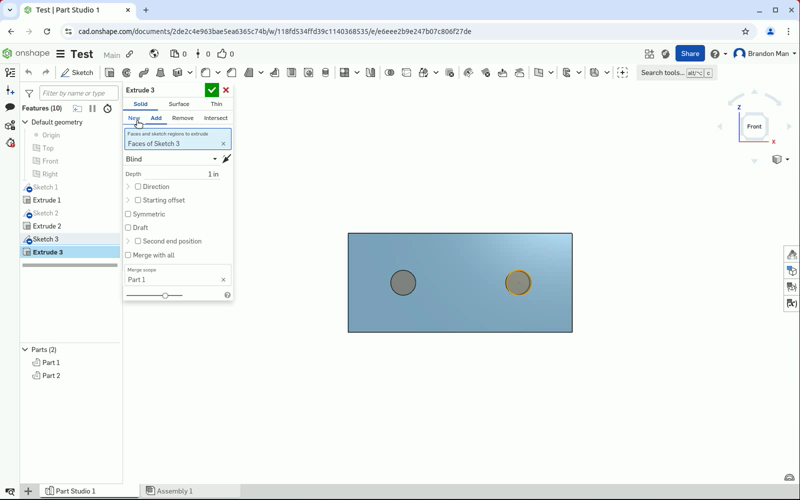
click(137, 120)
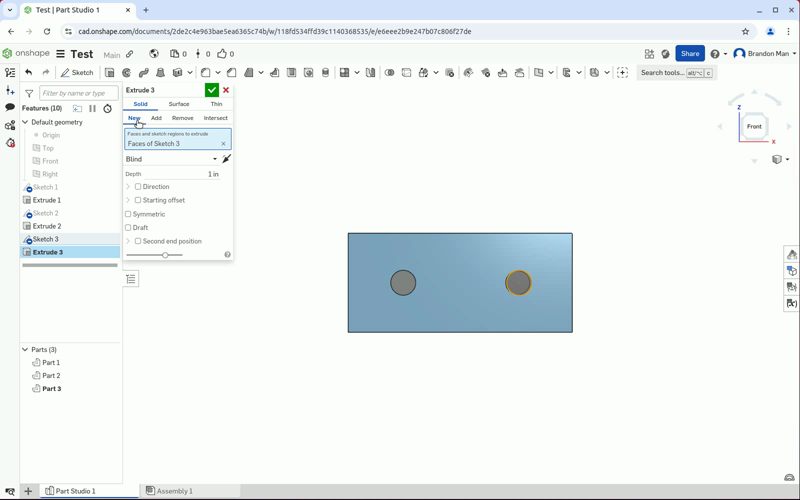
key(tab, 4)
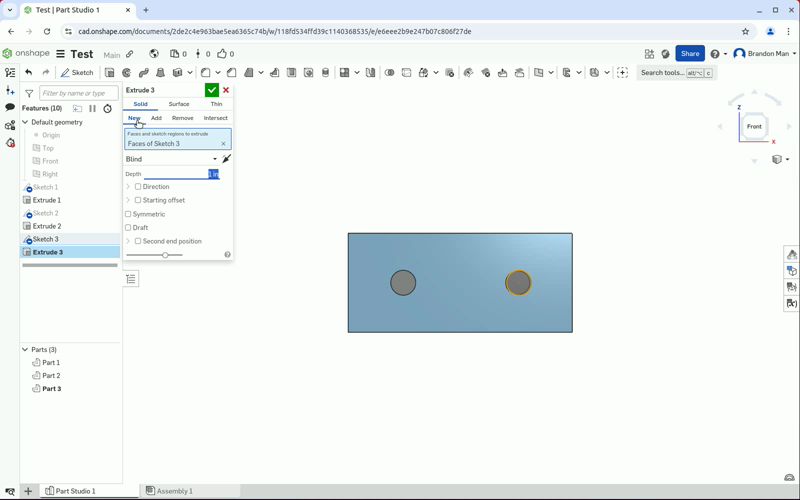
text(23.108)
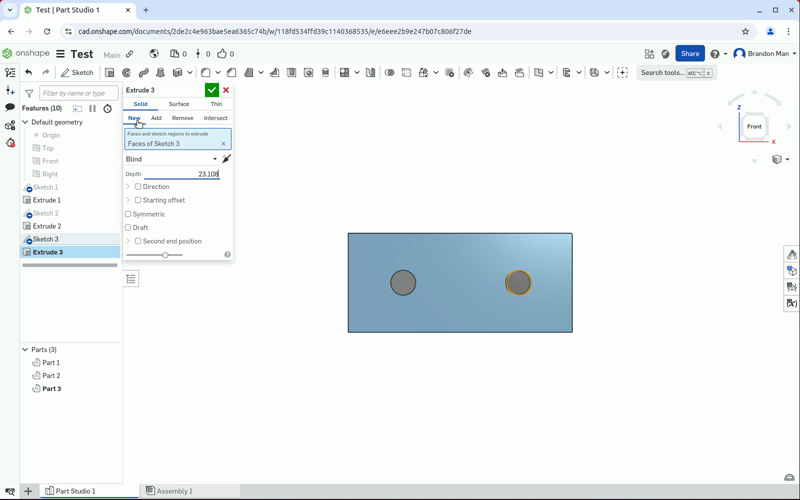
key(enter)
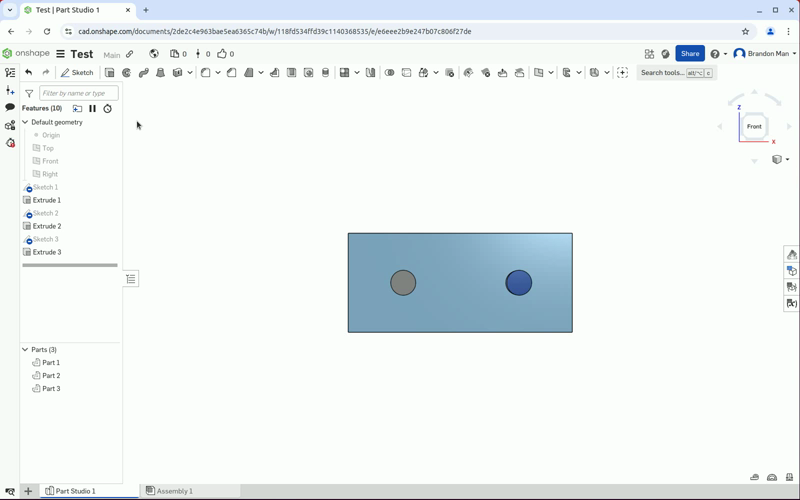
key(shift+h)
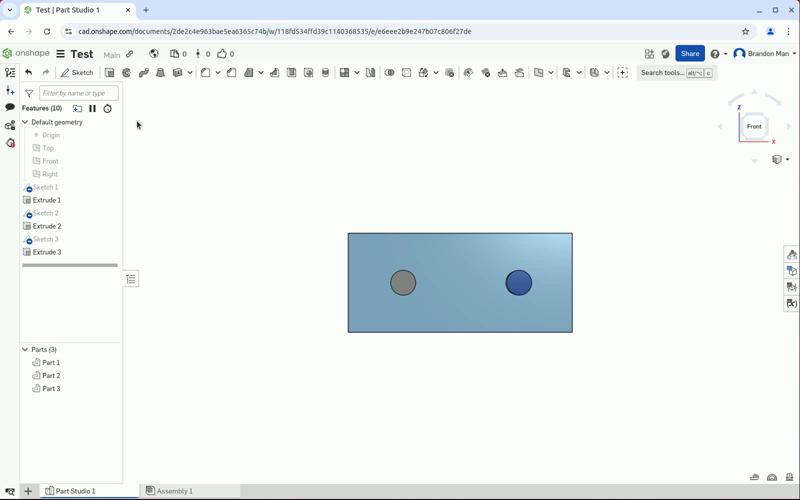
key(shift+h)
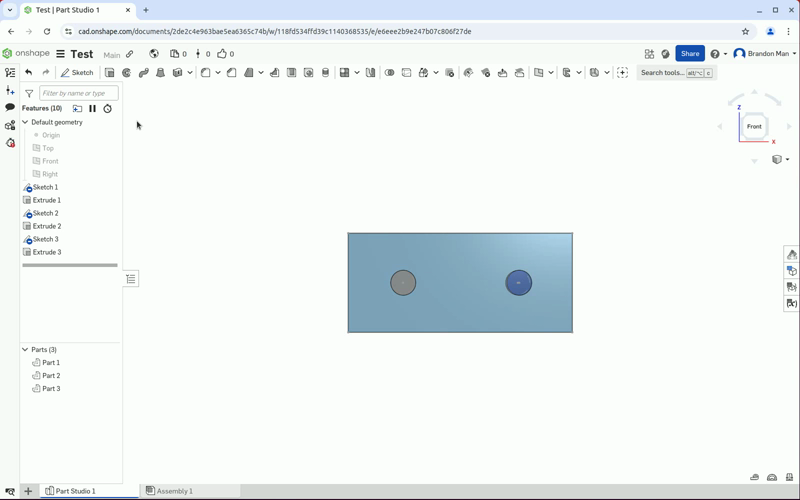
key(shift+7)
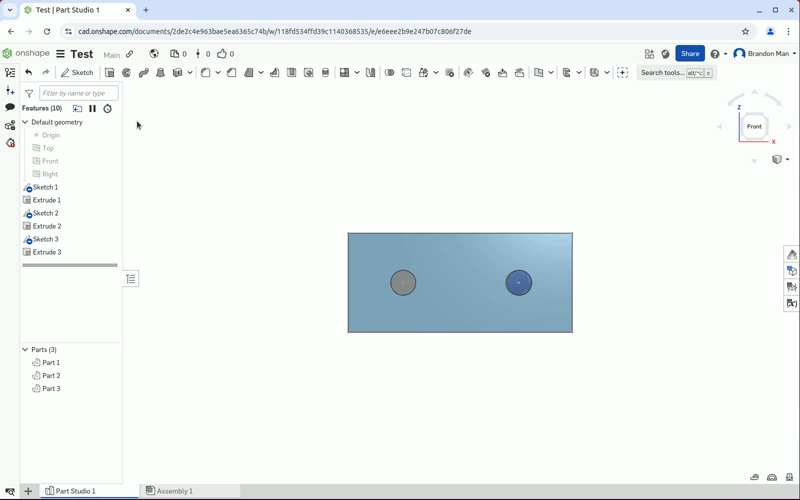
key(left, 2)
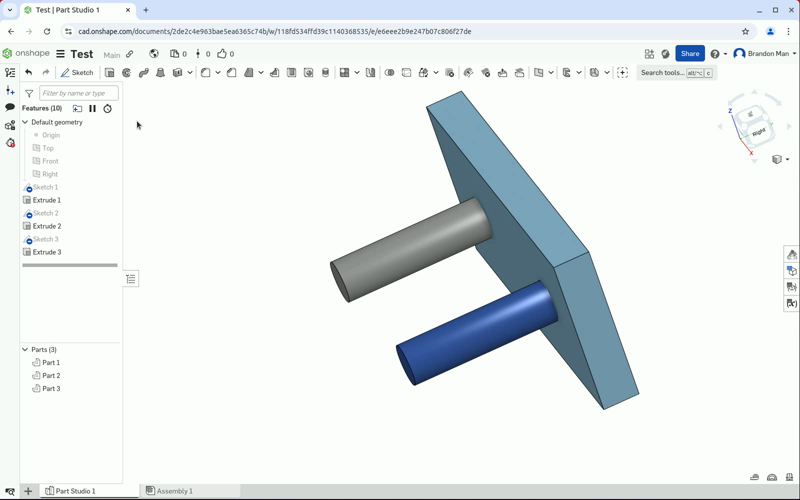
key(down, 2)
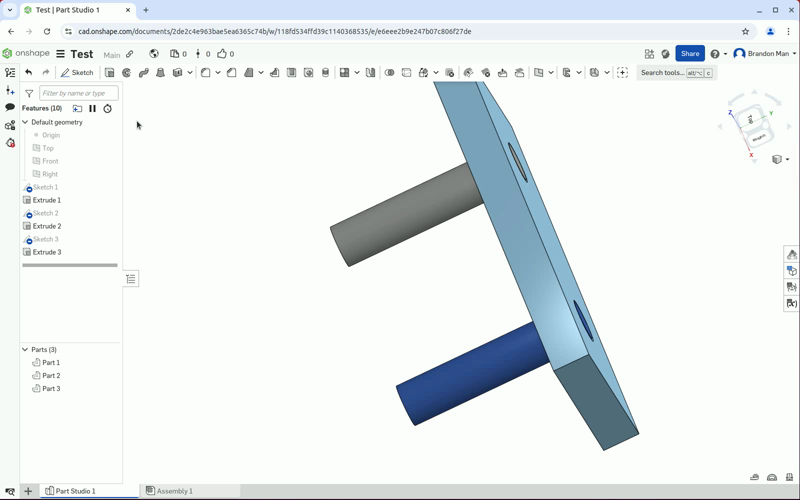
key(up, 2)
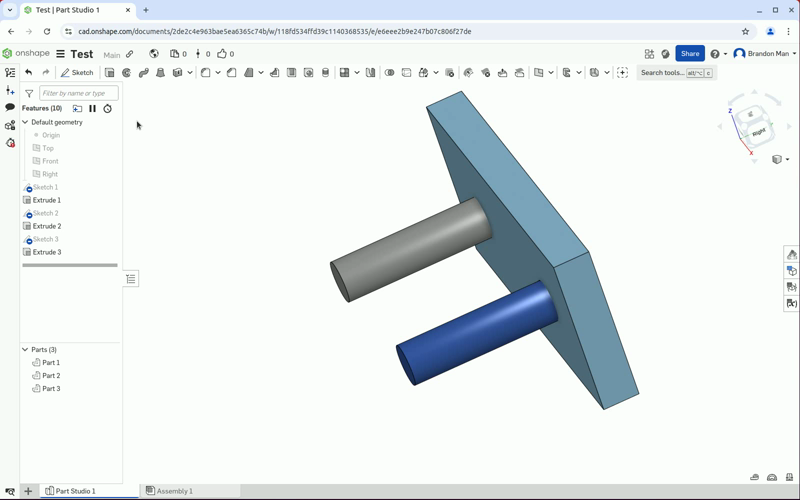
key(right, 2)
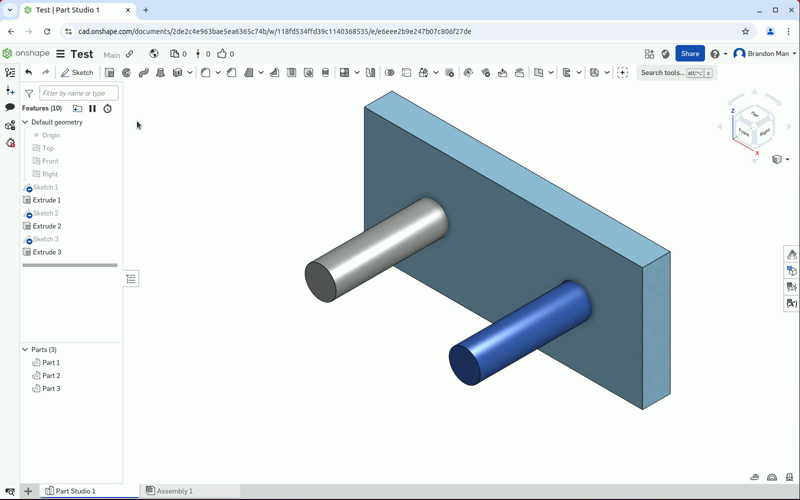
mouse_move(73, 189)
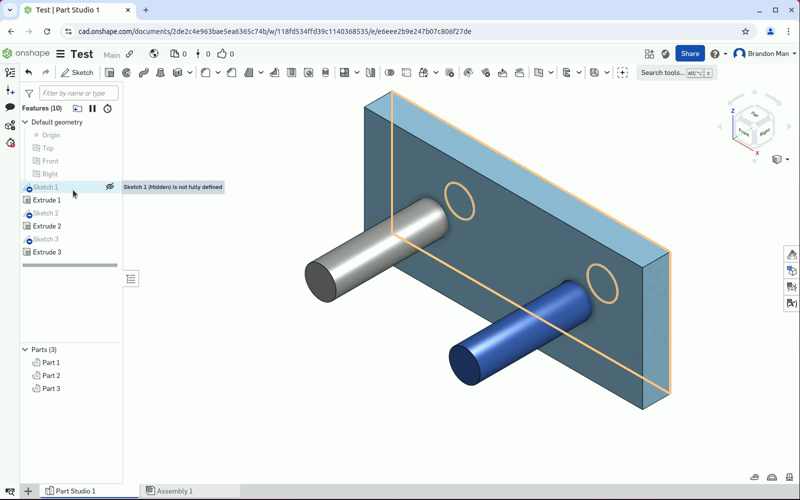
click(73, 189)